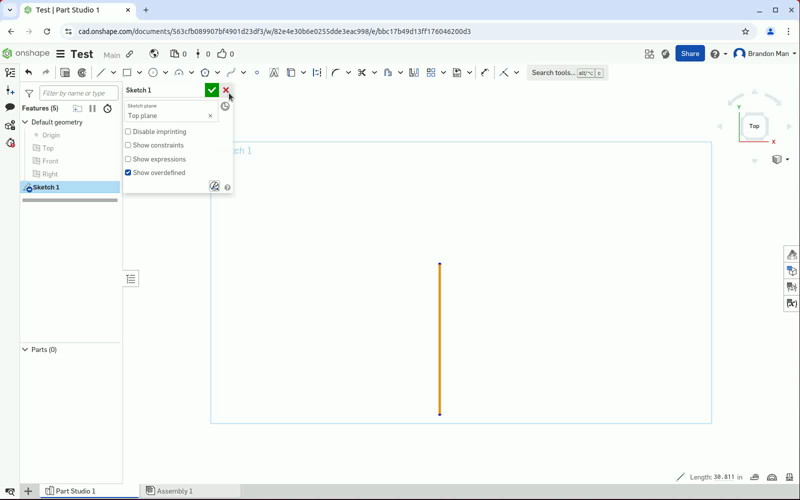
key(shift+h)
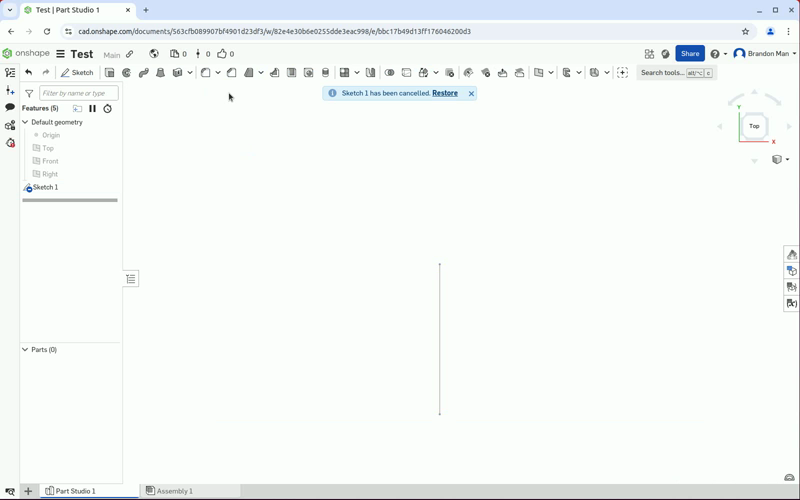
key(shift+s)
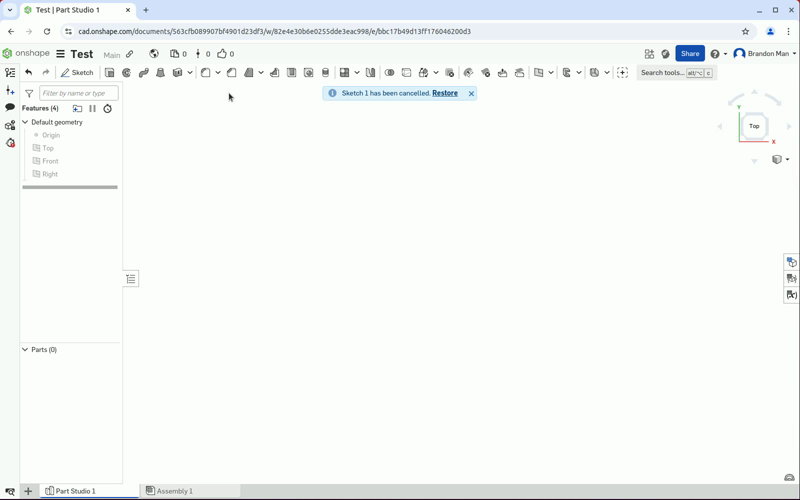
mouse_move(73, 150)
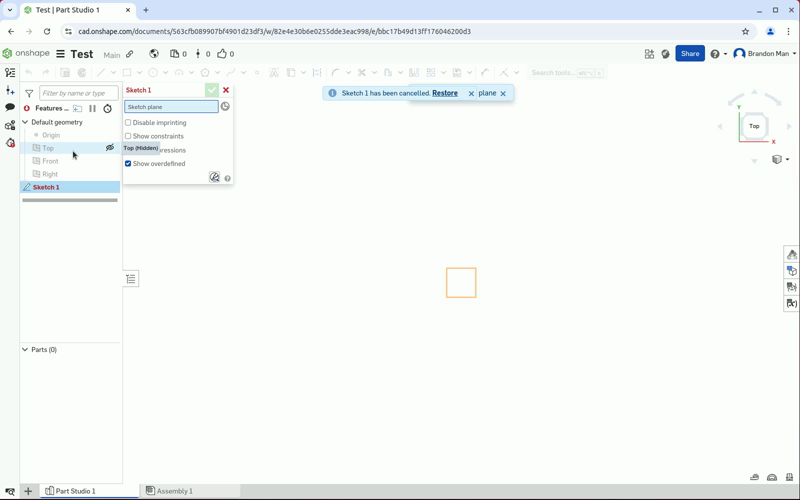
click(73, 150)
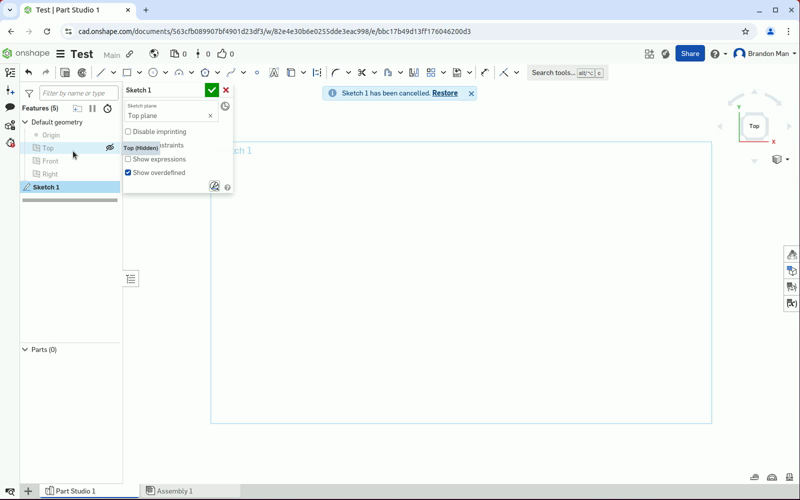
mouse_move(73, 352)
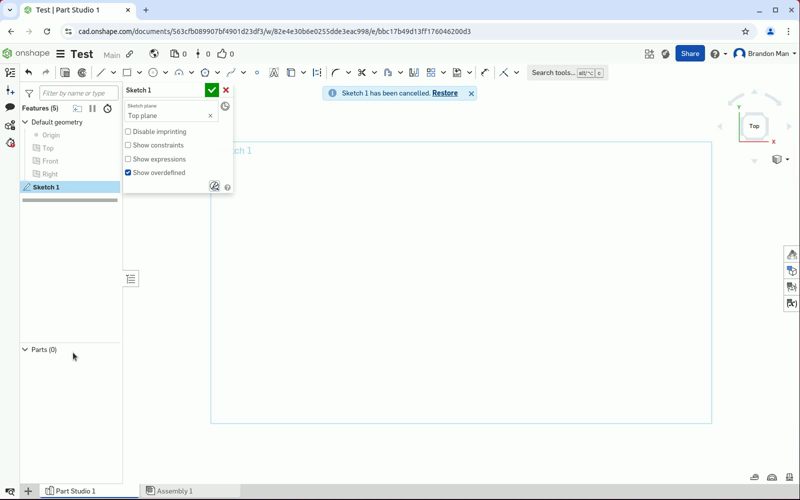
key(y)
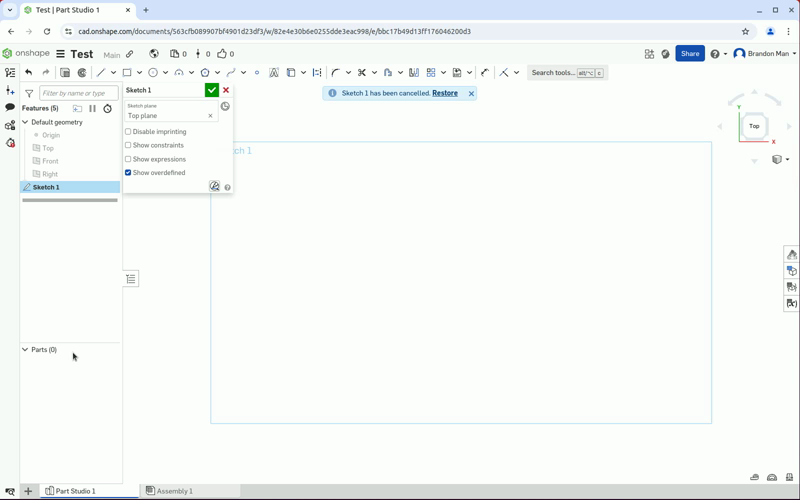
key(l)
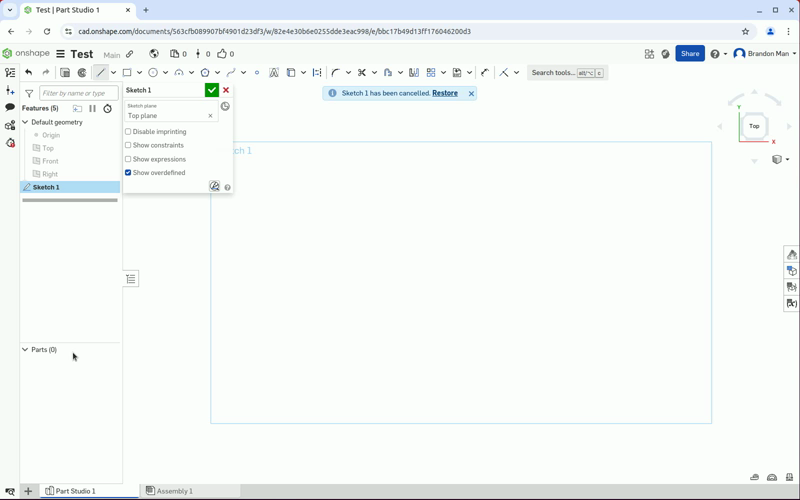
key_down(shift)
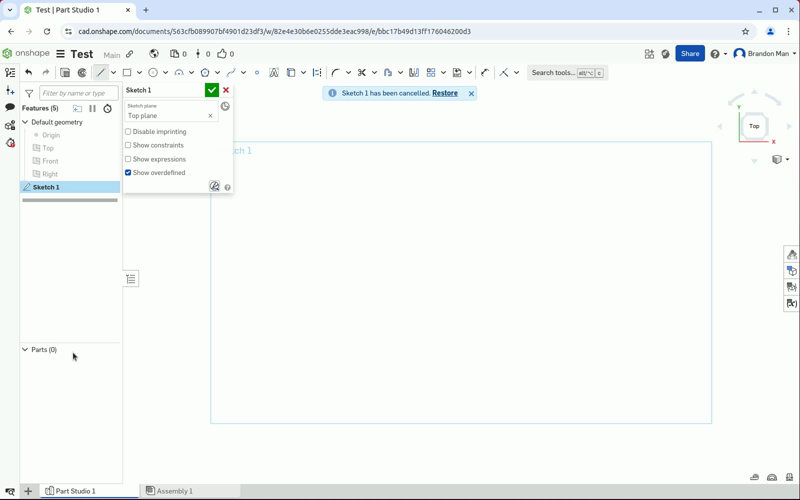
mouse_move(348, 298)
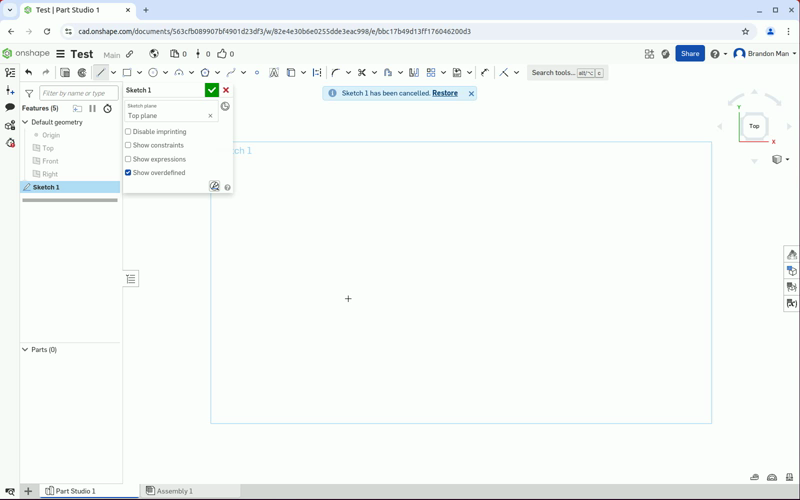
click(348, 298)
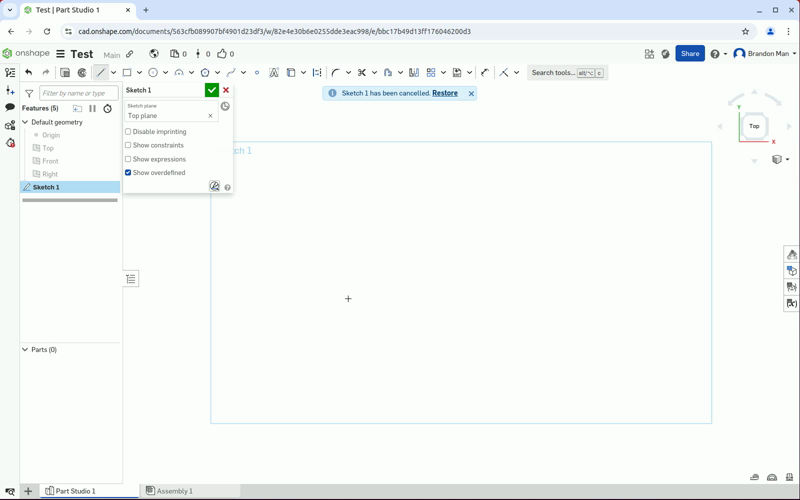
key_up(shift)
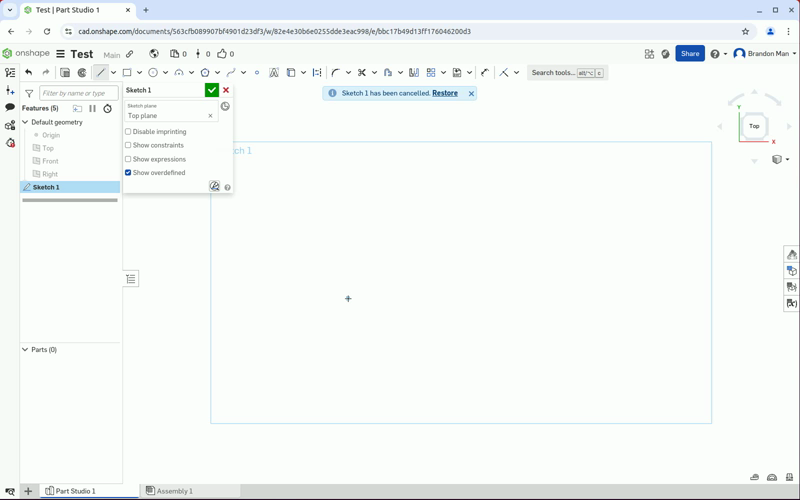
key_down(shift)
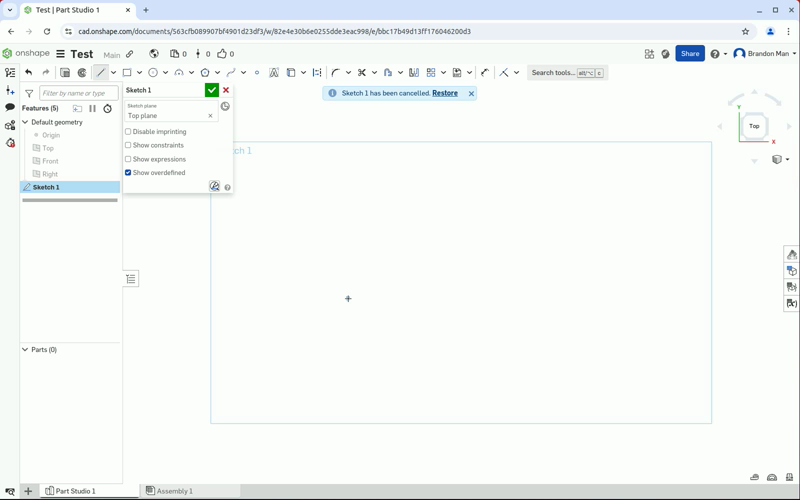
mouse_move(378, 298)
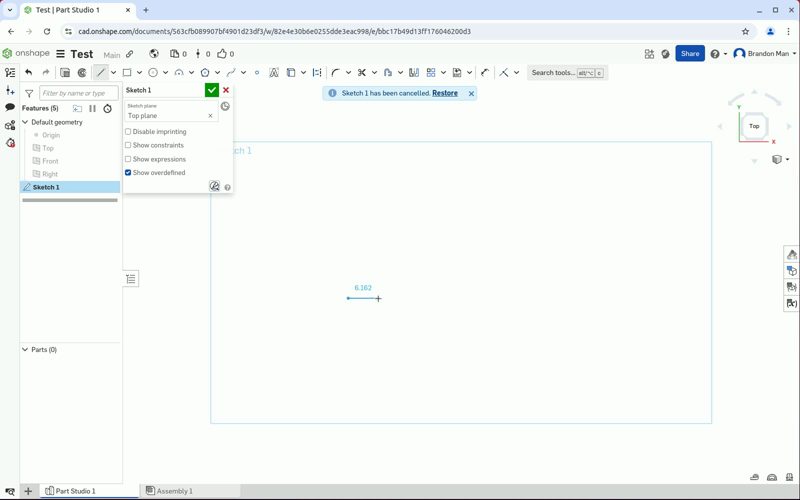
mouse_move(378, 298)
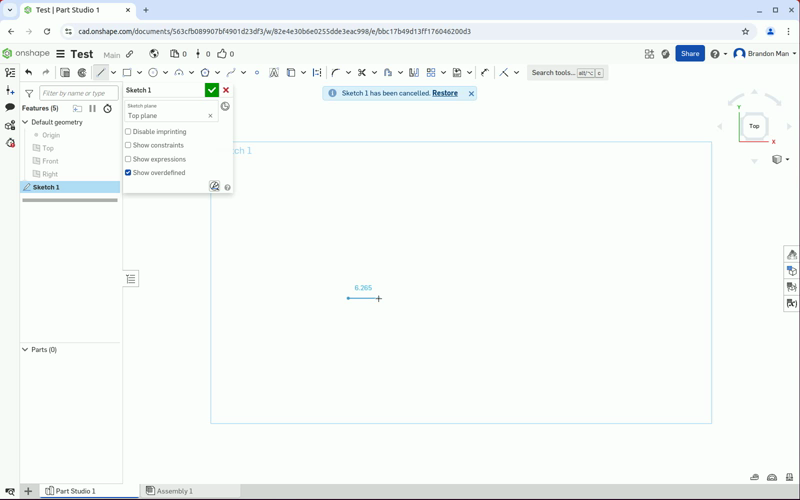
click(378, 298)
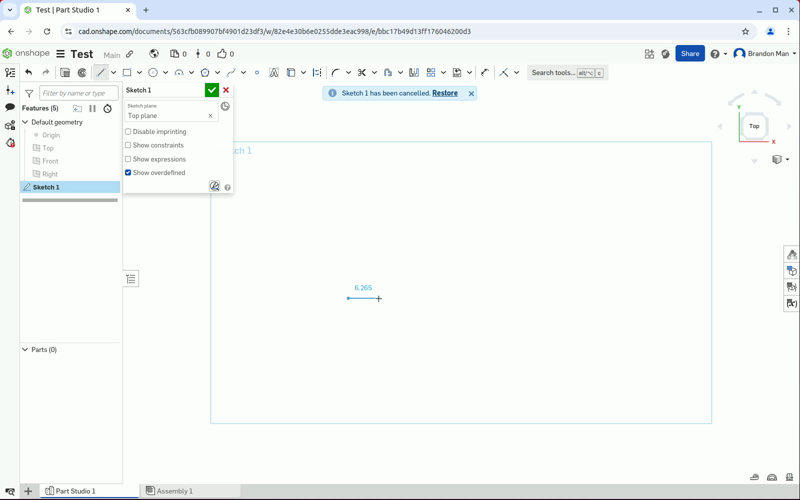
key_up(shift)
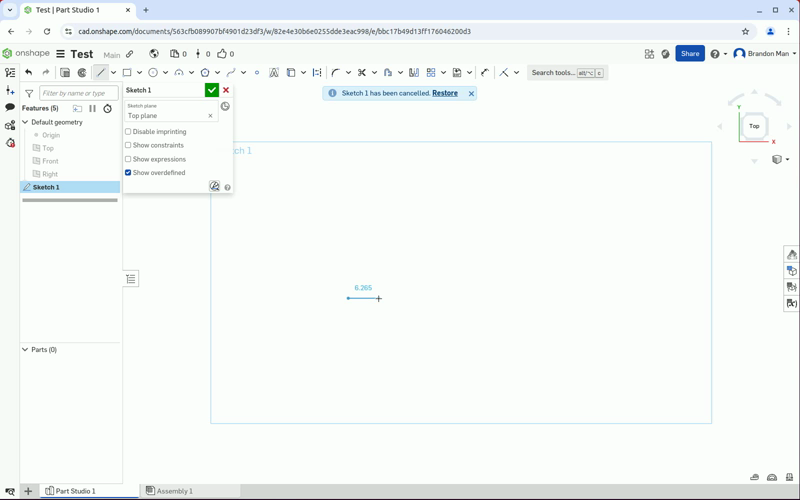
key_down(shift)
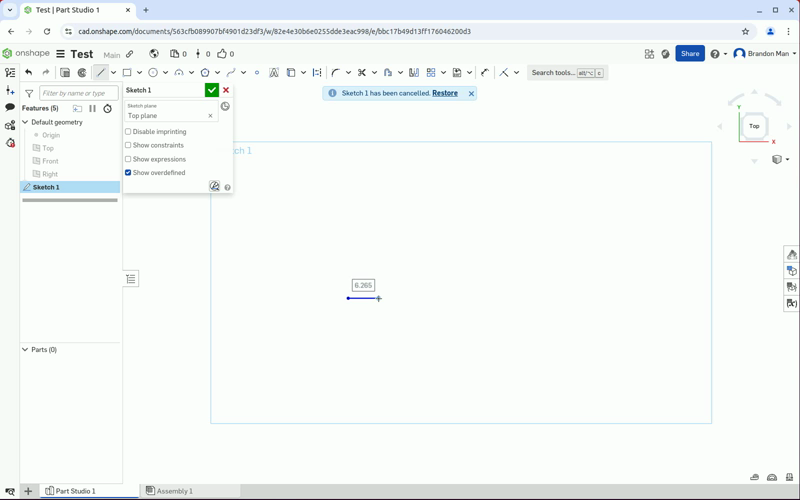
mouse_move(378, 225)
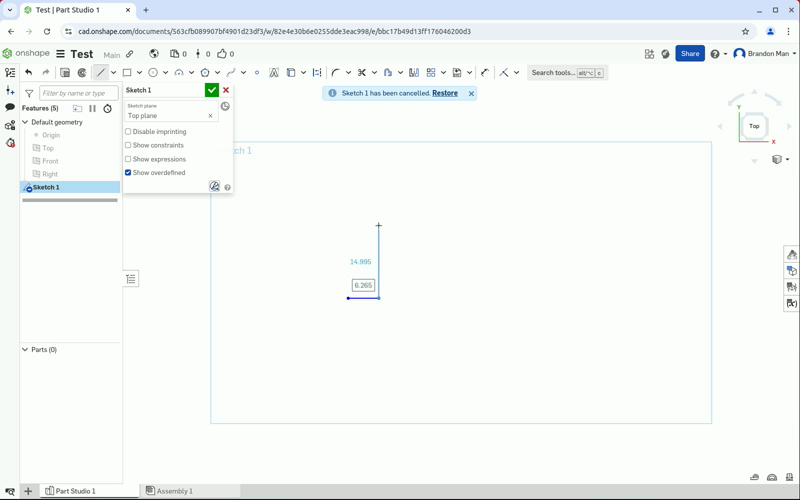
click(378, 225)
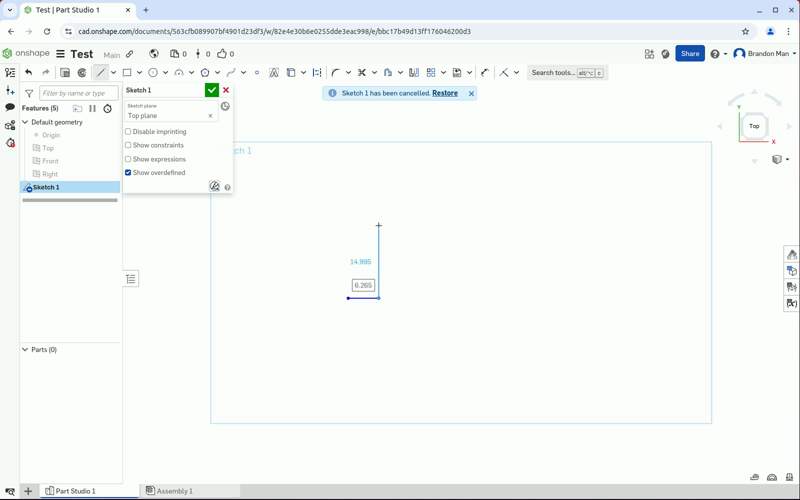
key_up(shift)
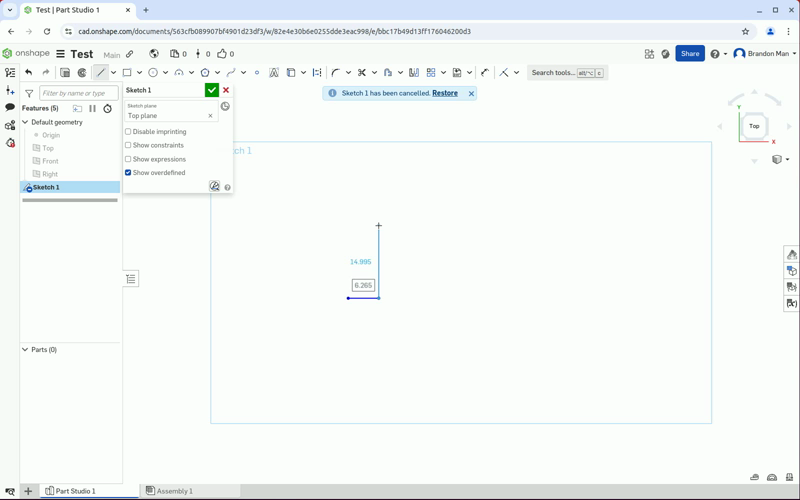
key_down(shift)
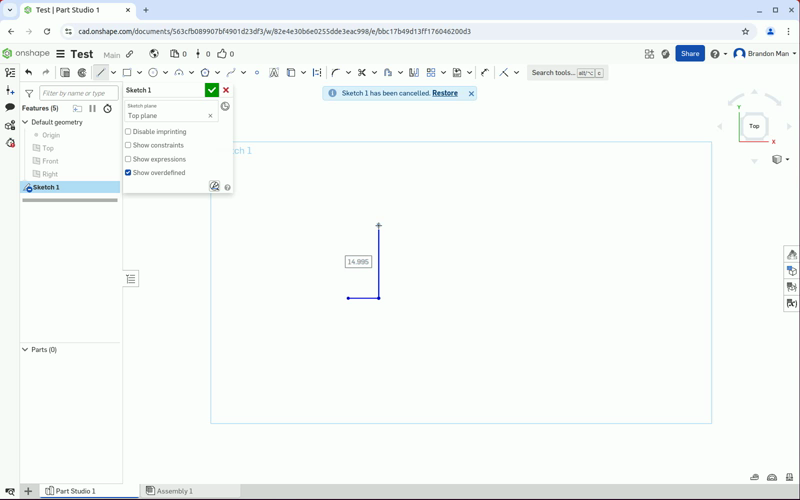
mouse_move(408, 225)
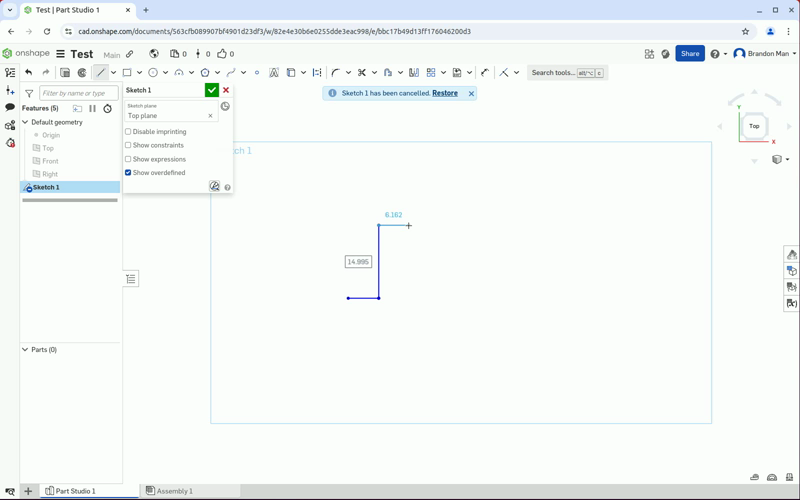
mouse_move(421, 225)
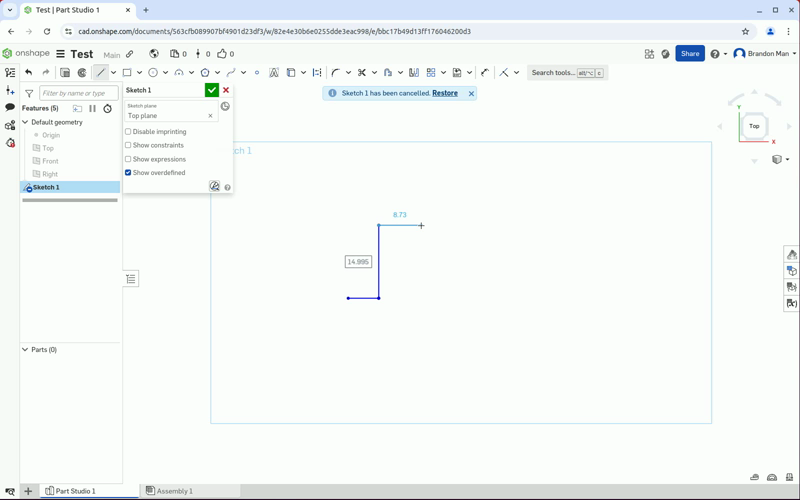
click(421, 225)
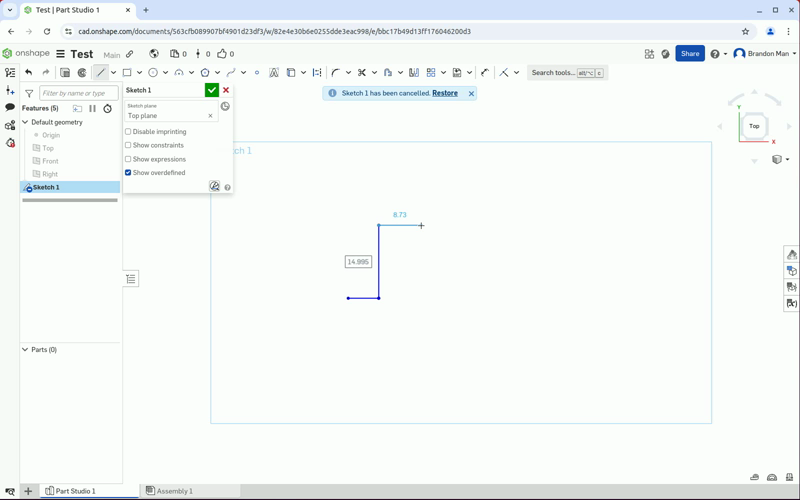
key_up(shift)
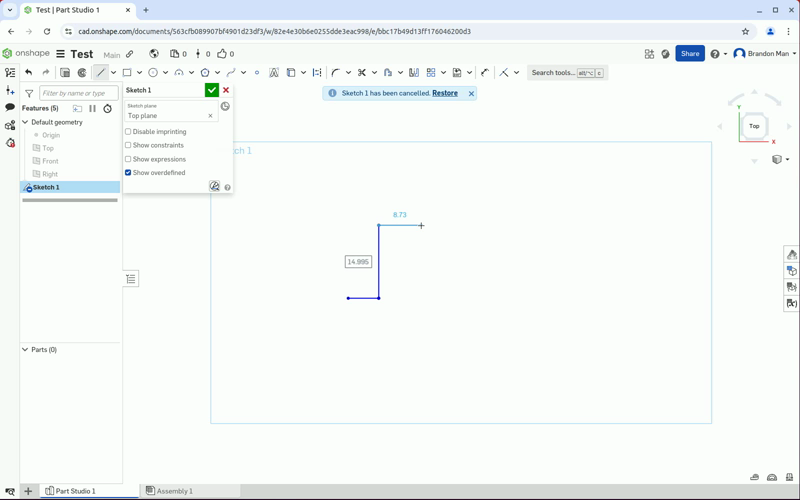
key_down(shift)
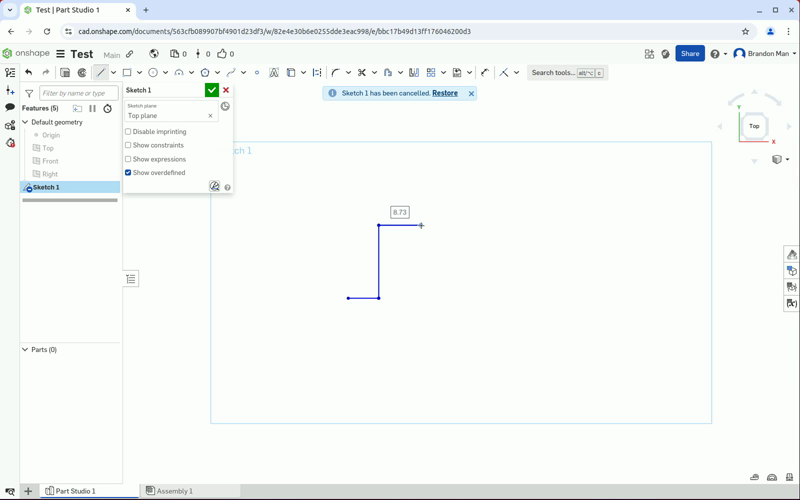
mouse_move(451, 225)
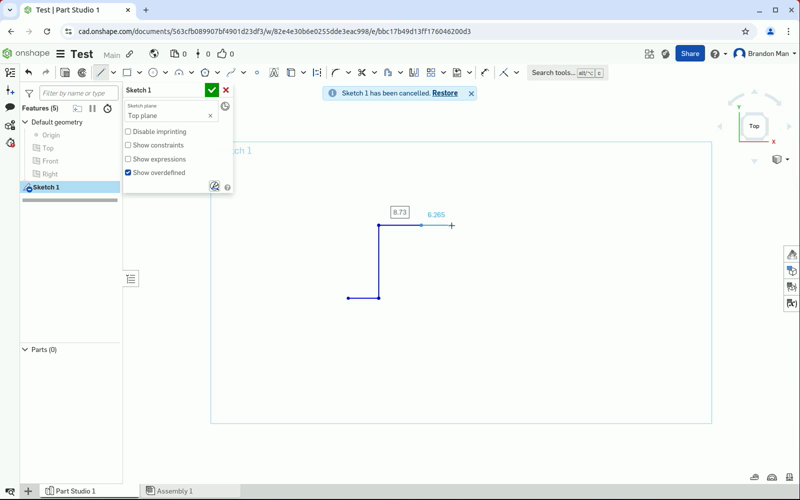
mouse_move(421, 182)
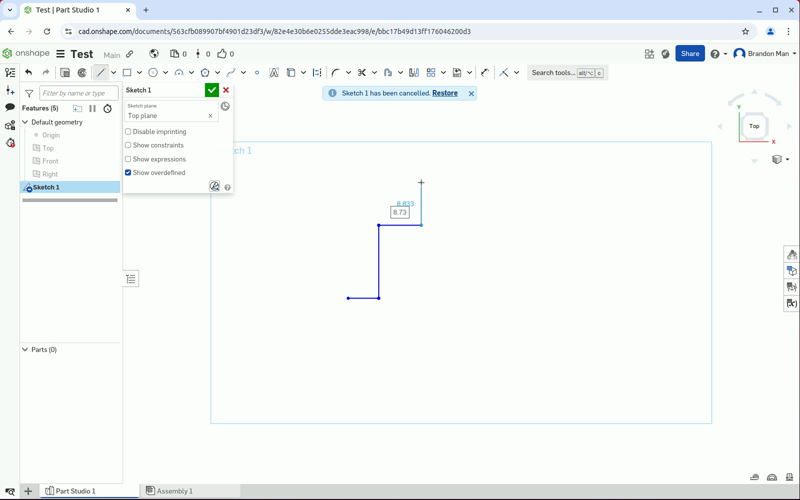
click(421, 182)
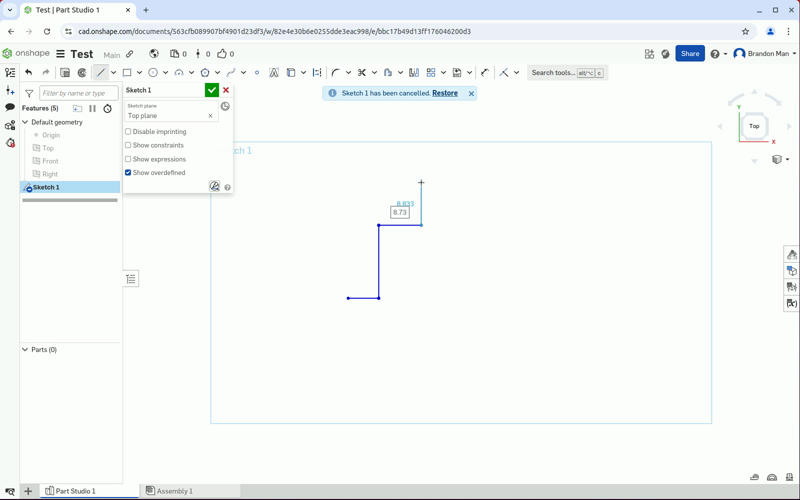
key_up(shift)
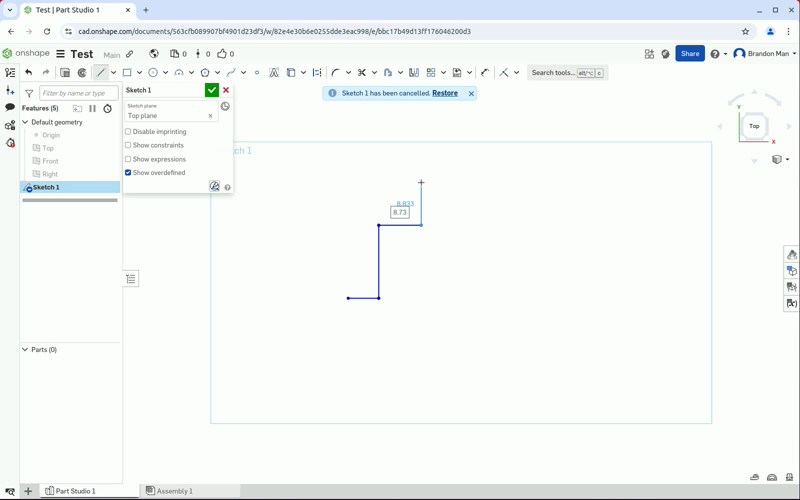
key_down(shift)
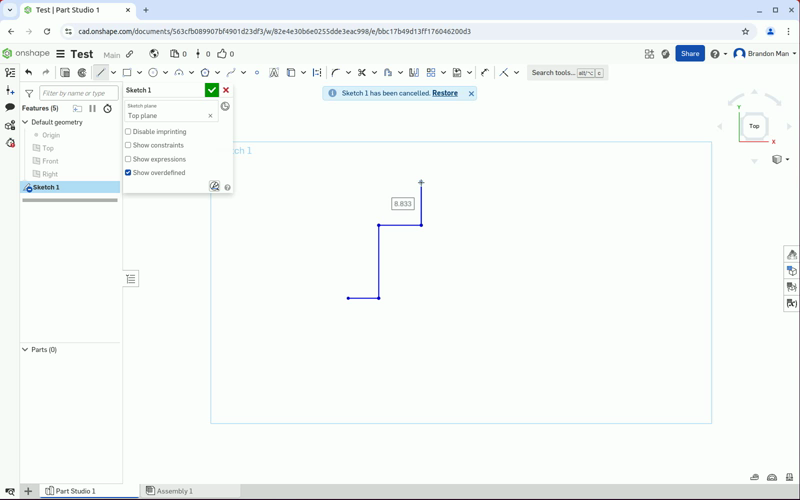
mouse_move(348, 182)
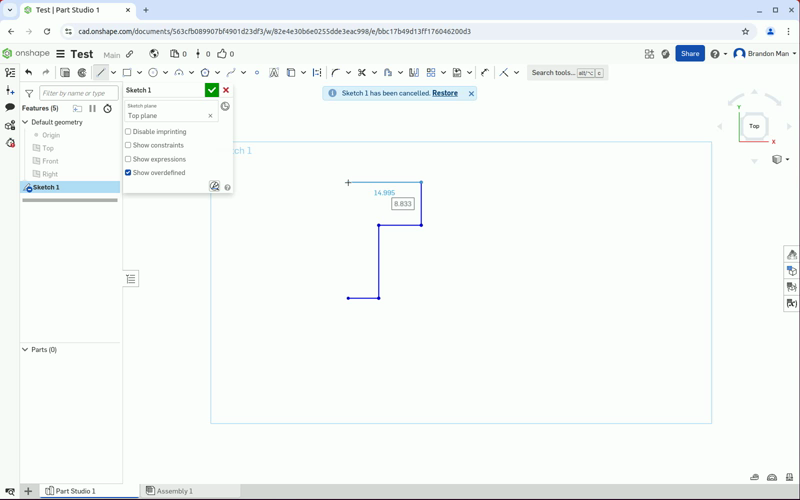
click(348, 182)
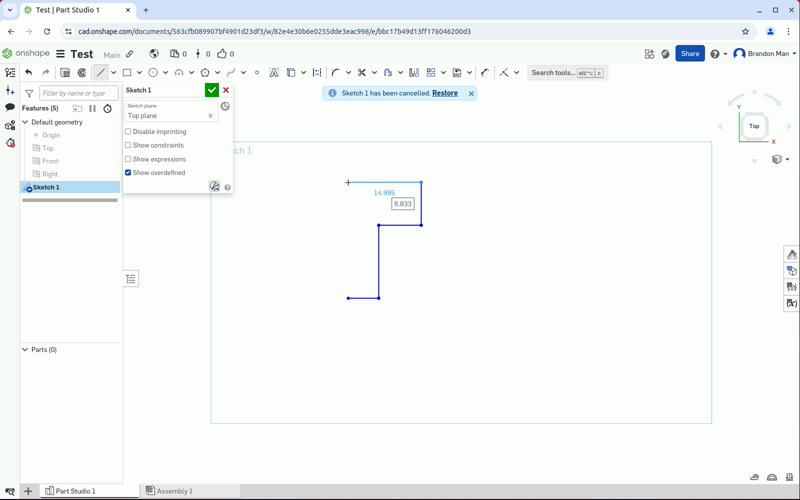
key_up(shift)
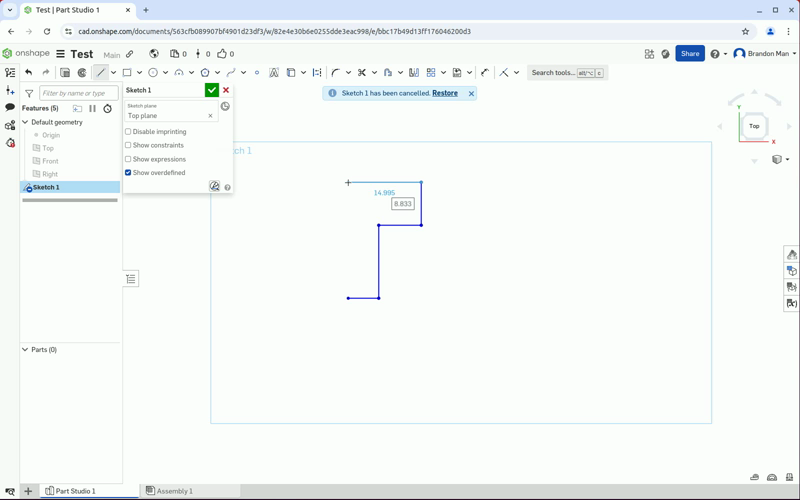
key_down(shift)
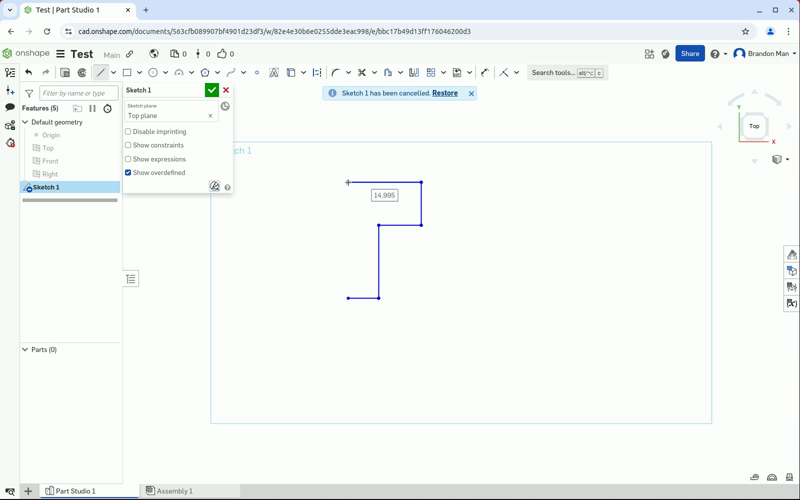
mouse_move(348, 298)
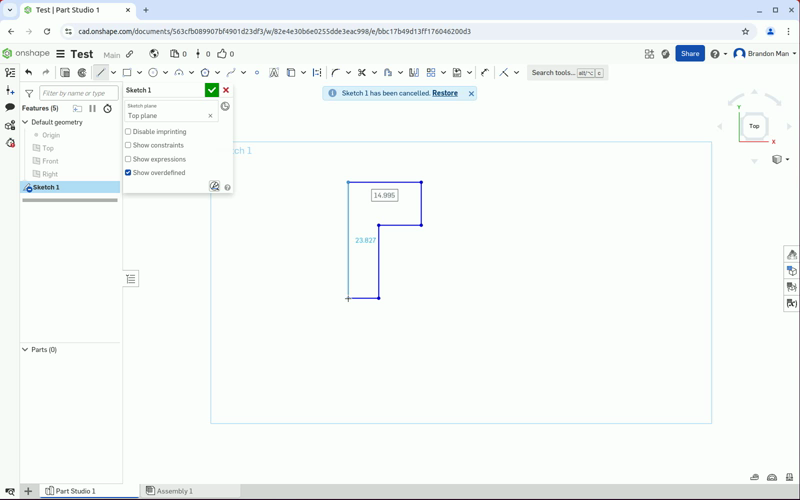
key_up(shift)
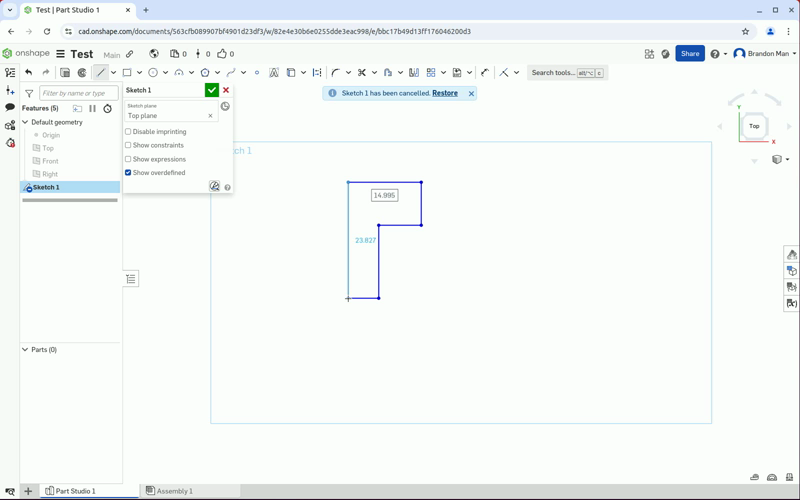
click(348, 298)
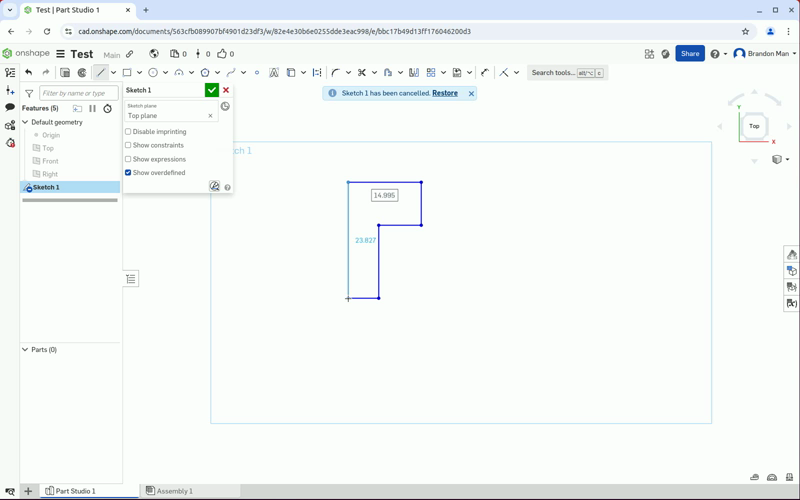
key(esc)
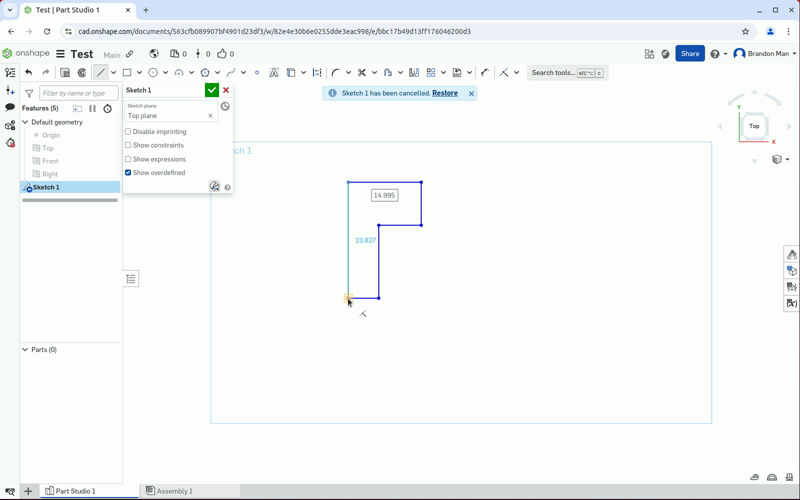
mouse_move(397, 197)
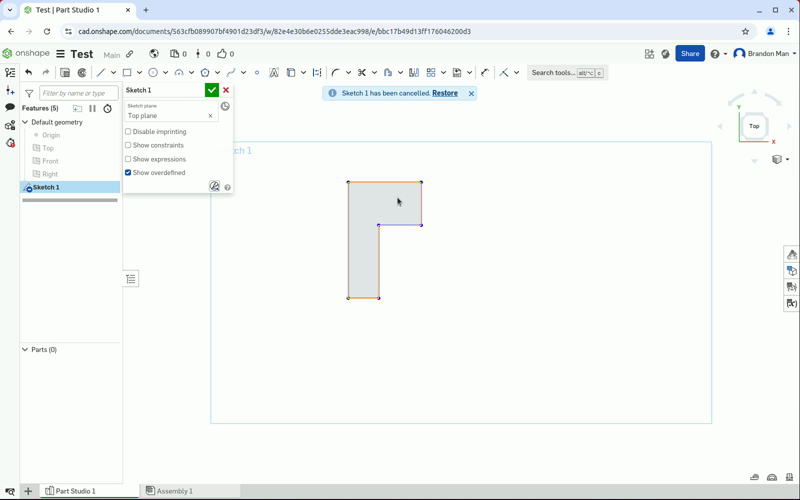
click(397, 197)
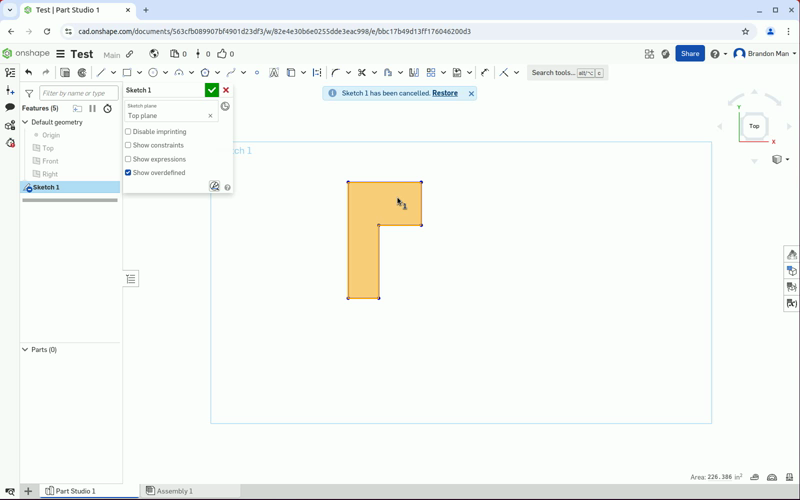
mouse_move(73, 352)
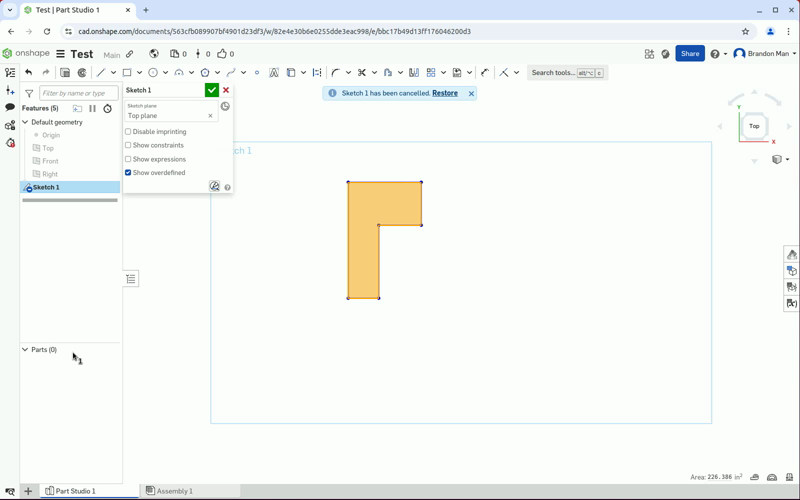
key(shift+y)
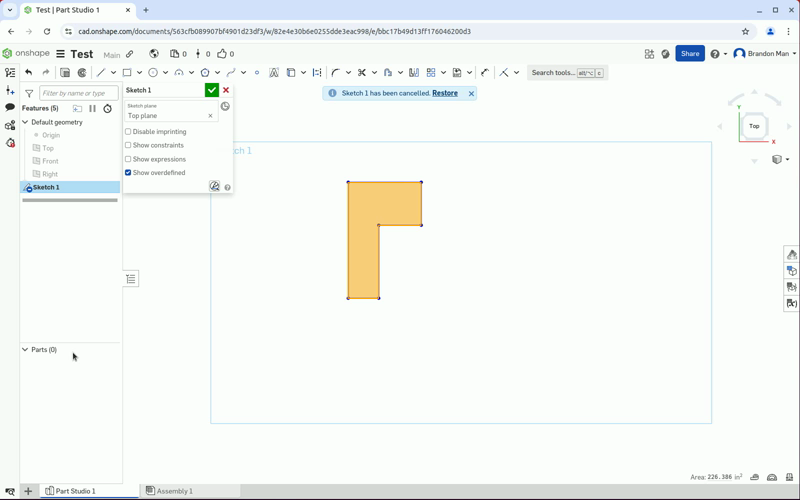
key(shift+e)
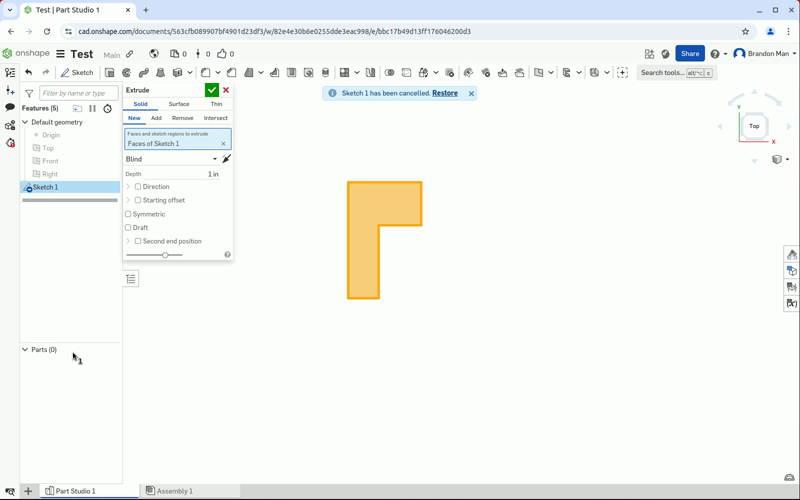
mouse_move(143, 106)
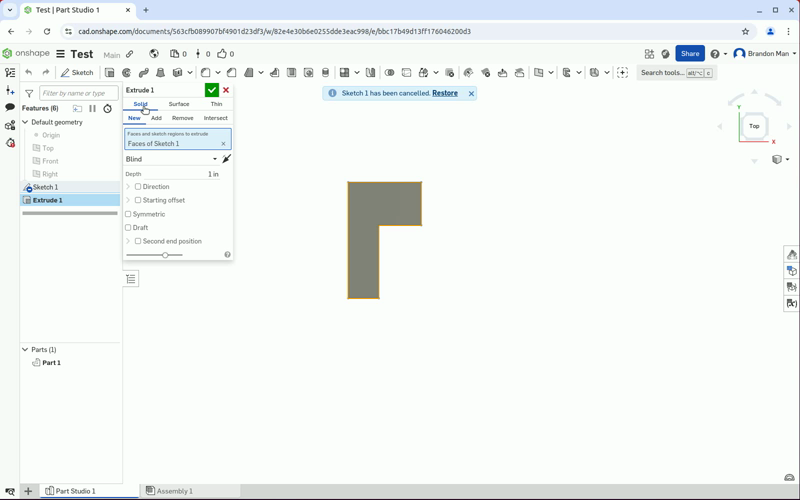
click(143, 106)
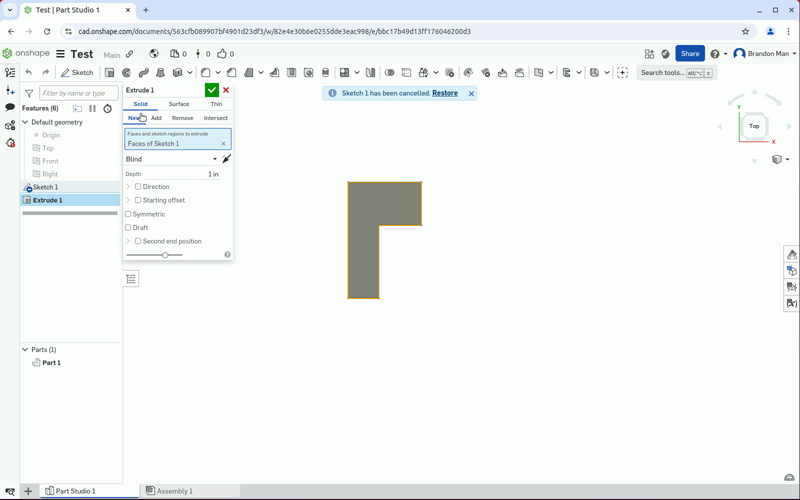
mouse_move(137, 120)
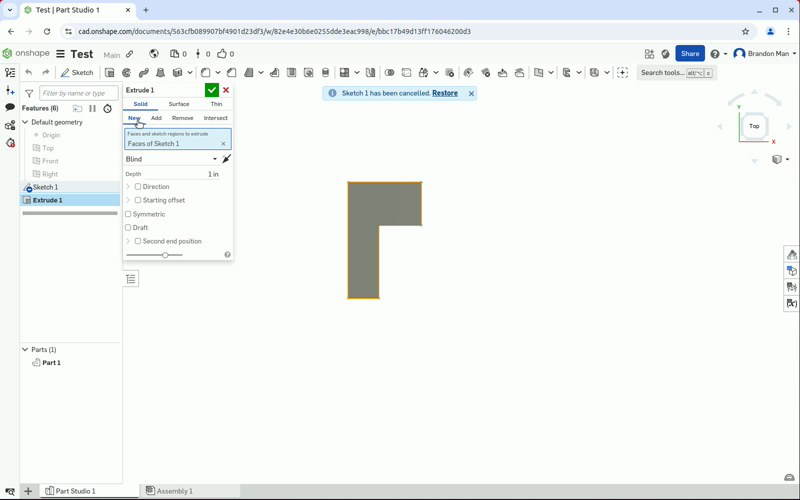
click(137, 120)
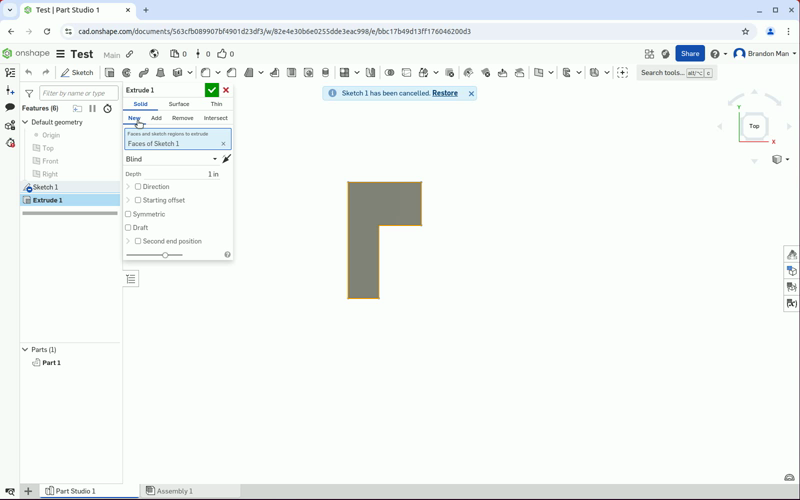
key(tab, 4)
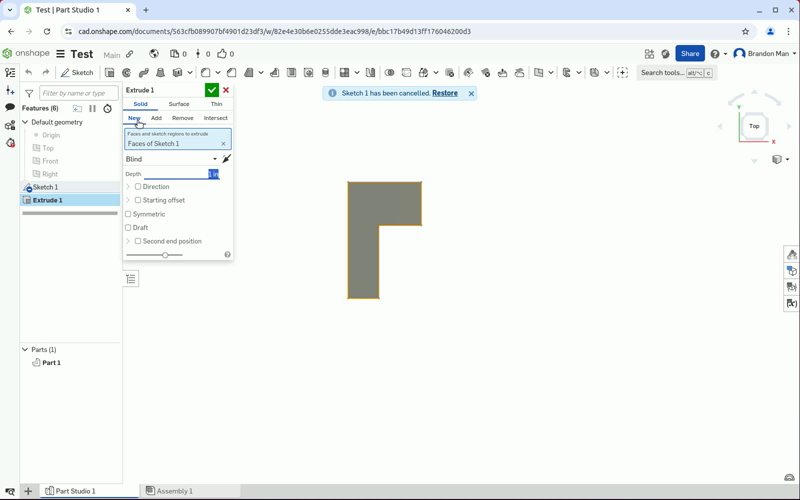
text(10.351)
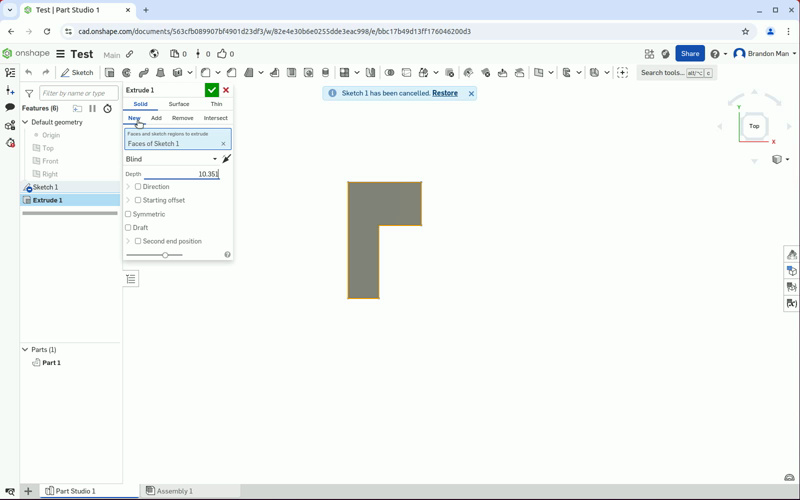
key(enter)
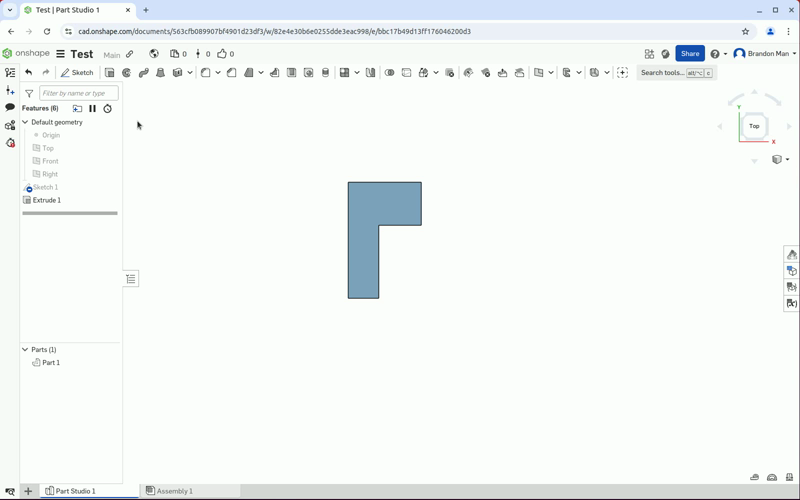
key(shift+h)
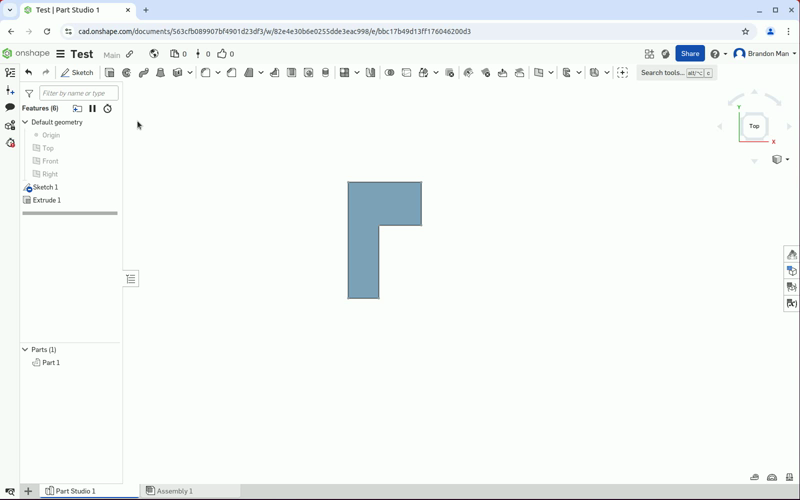
key(shift+h)
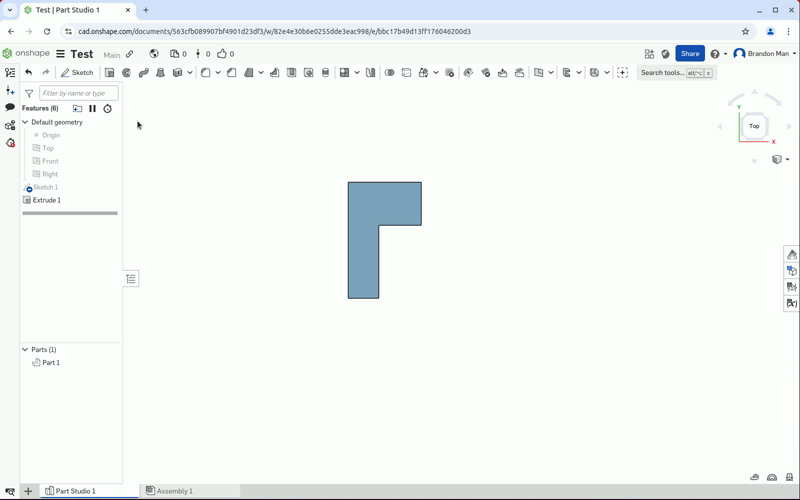
mouse_move(73, 189)
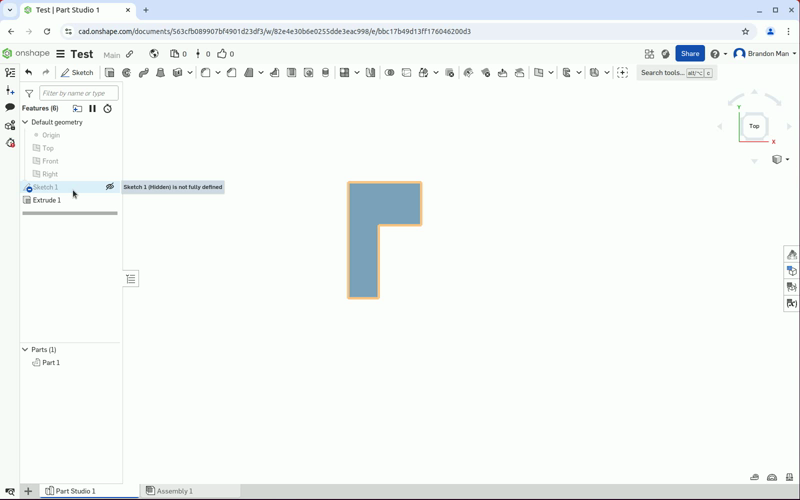
click(73, 189)
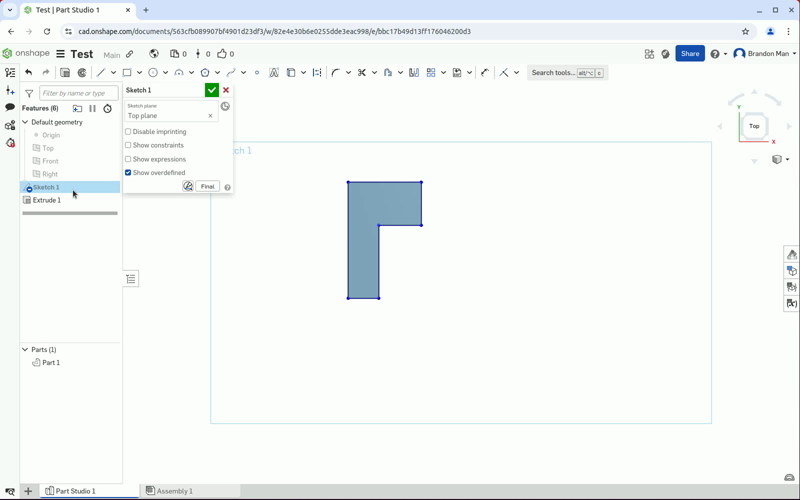
mouse_move(229, 92)
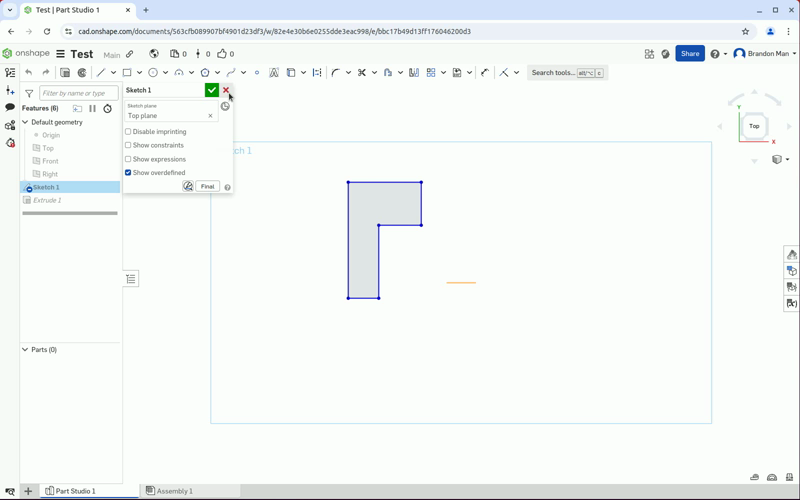
click(229, 92)
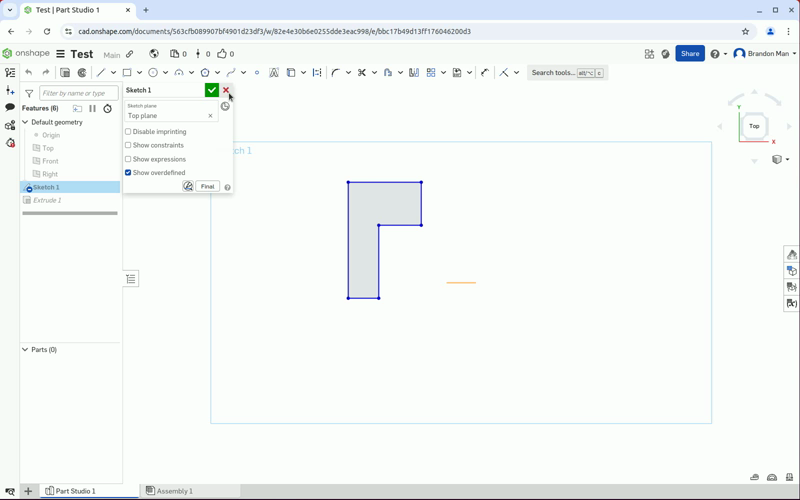
key(shift+s)
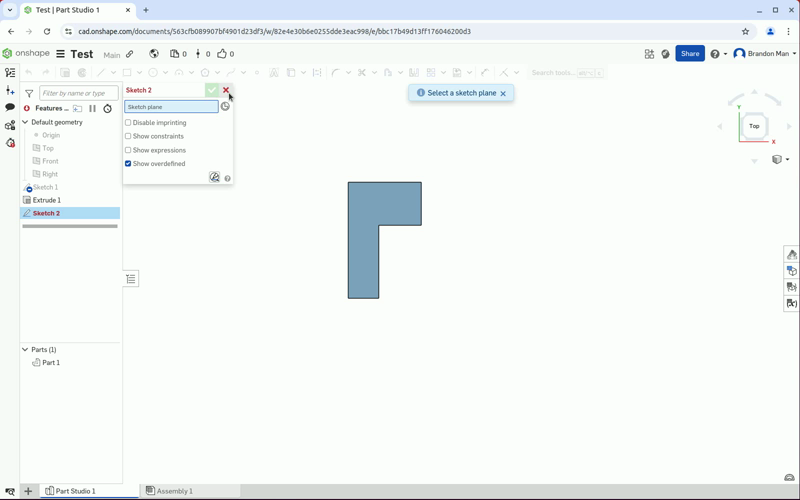
mouse_move(73, 150)
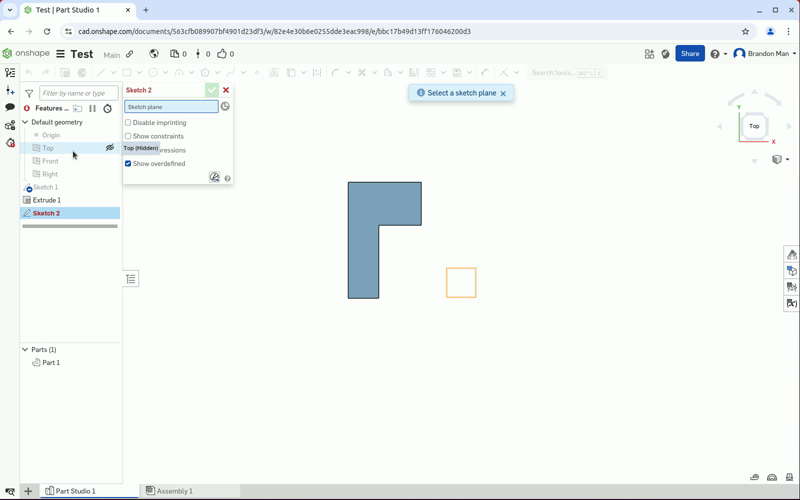
click(73, 150)
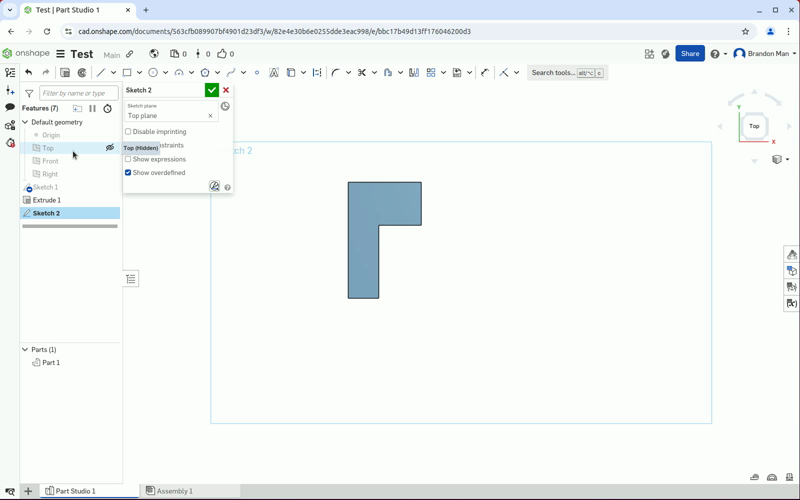
mouse_move(73, 352)
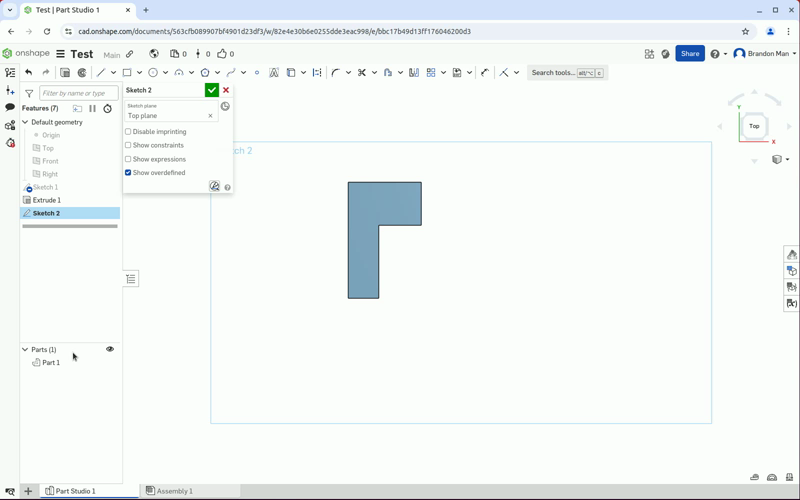
key(y)
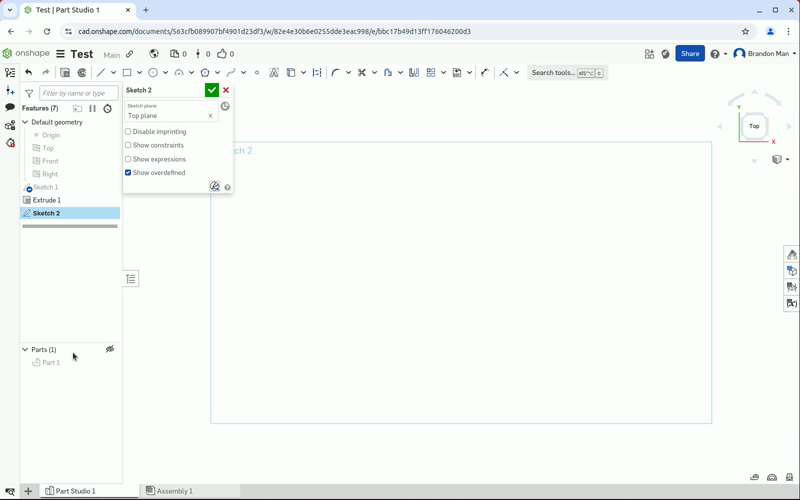
key(l)
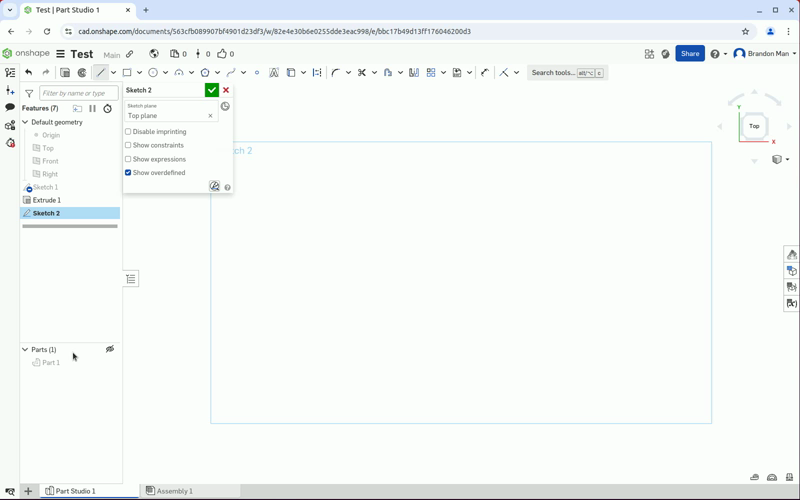
key_down(shift)
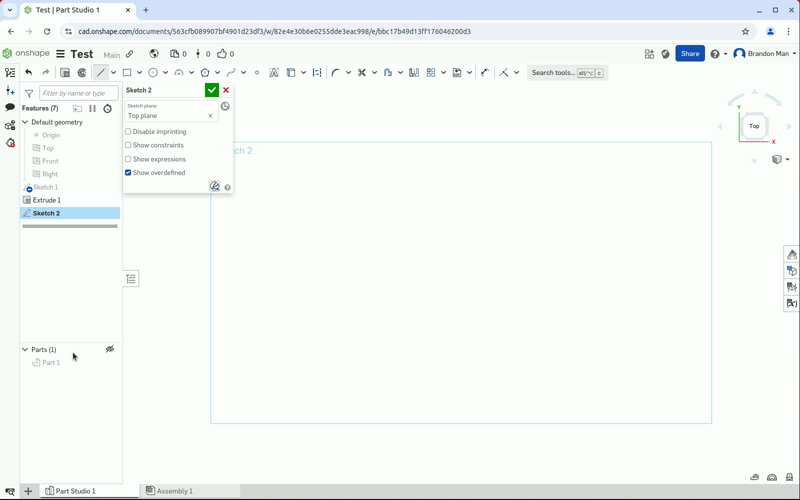
mouse_move(378, 298)
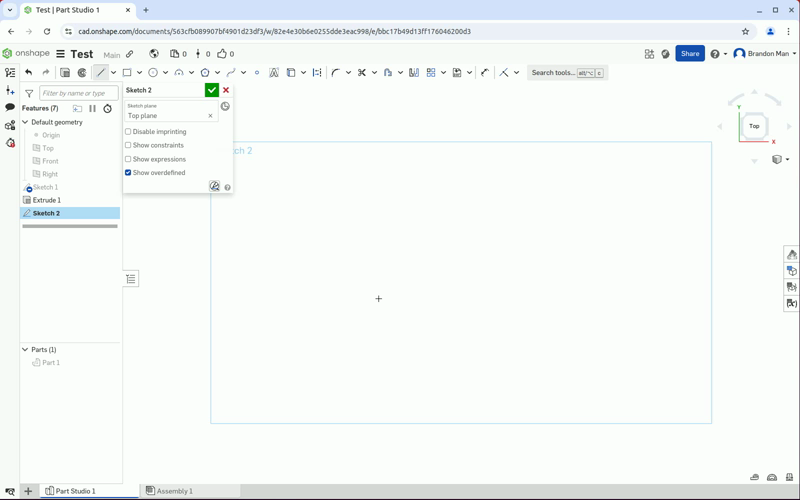
click(378, 298)
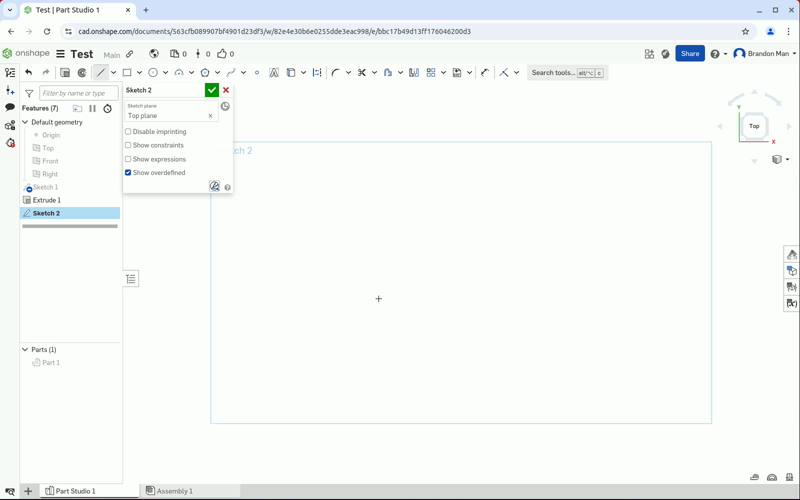
key_up(shift)
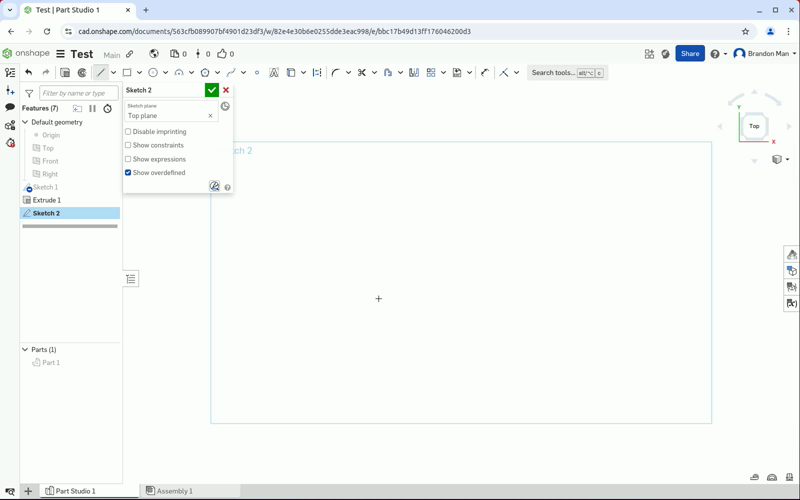
key_down(shift)
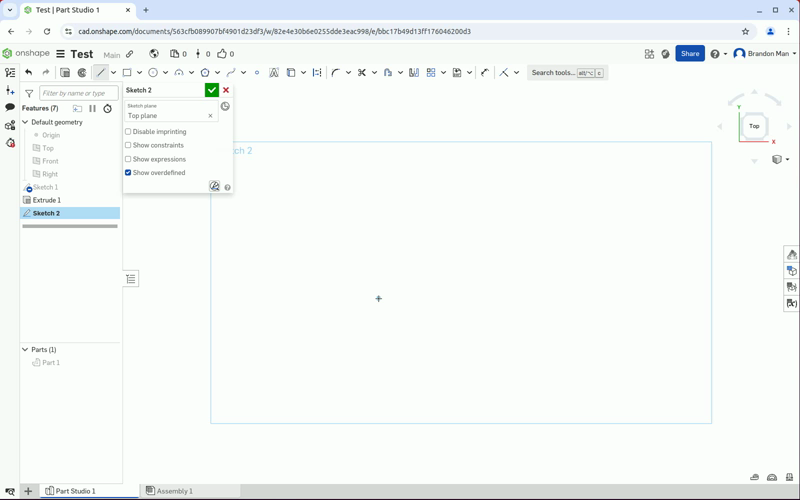
mouse_move(408, 298)
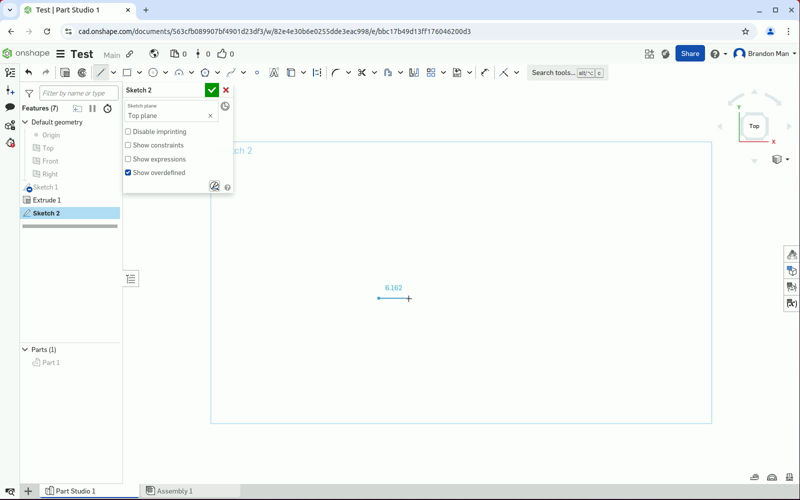
mouse_move(421, 298)
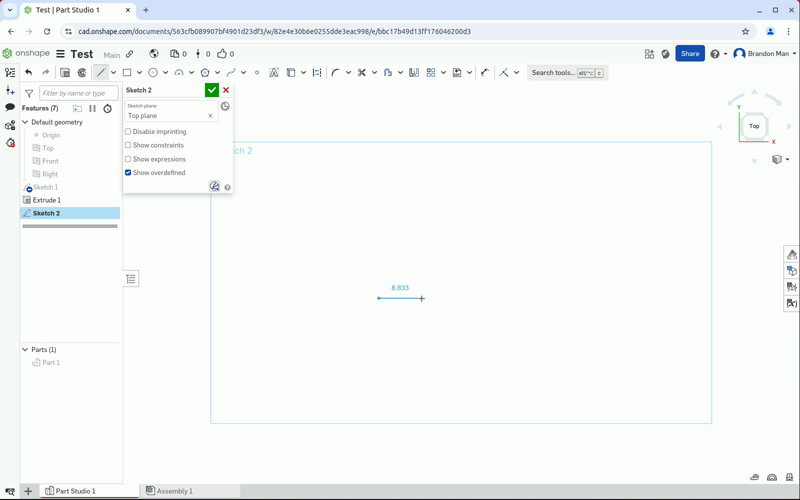
click(421, 298)
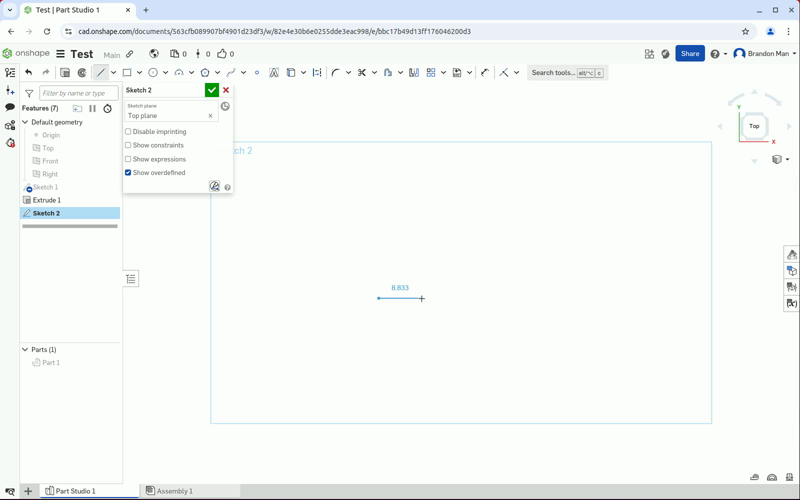
key_up(shift)
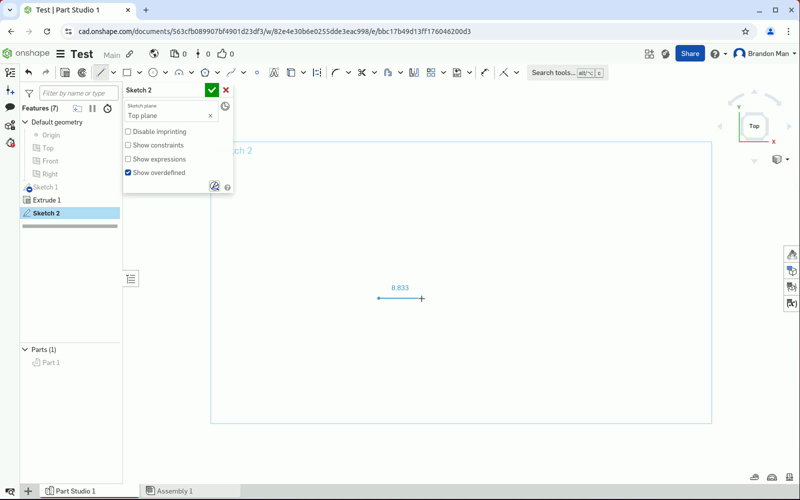
key_down(shift)
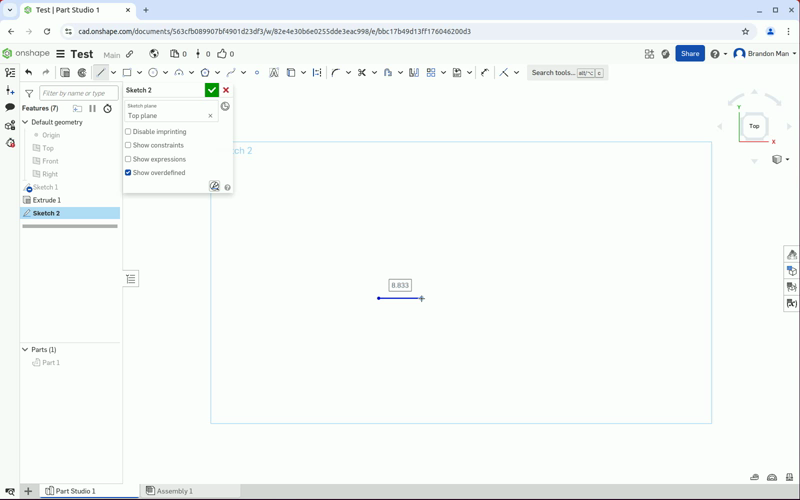
mouse_move(421, 224)
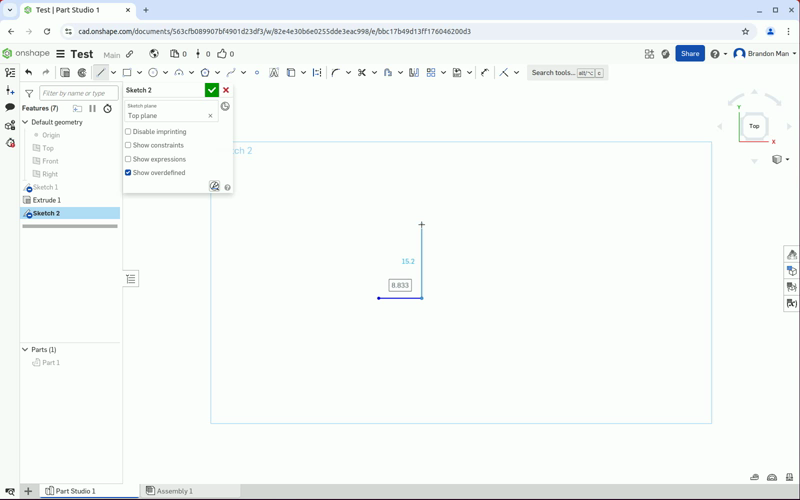
click(421, 224)
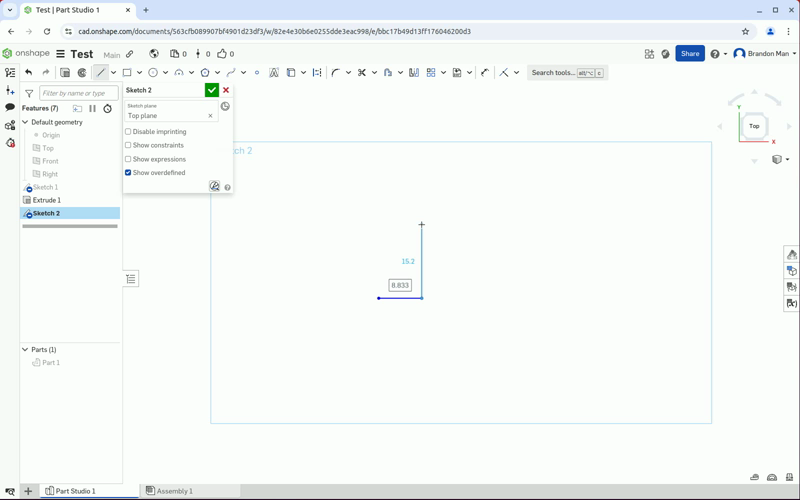
key_up(shift)
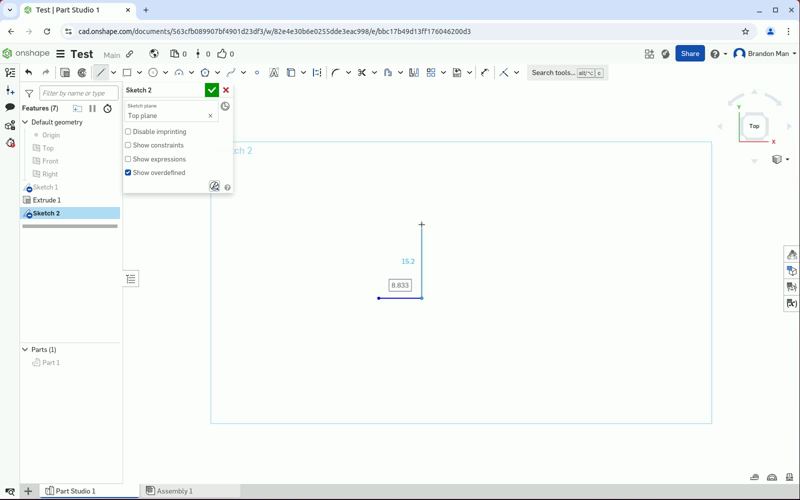
key_down(shift)
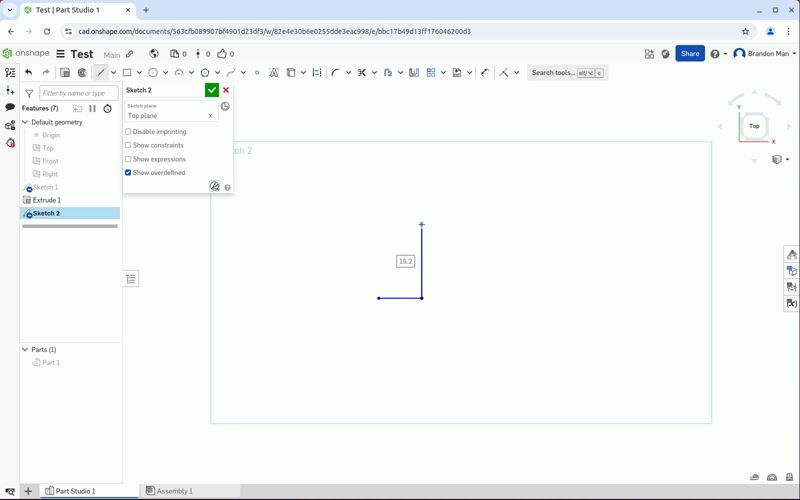
mouse_move(451, 224)
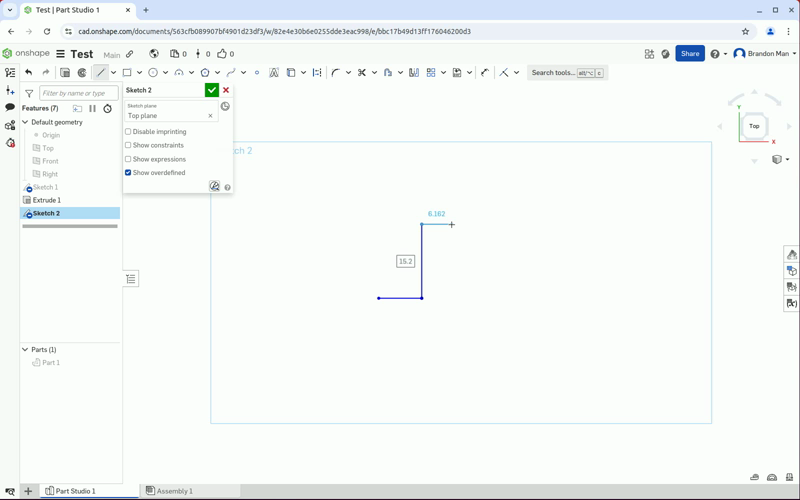
mouse_move(378, 224)
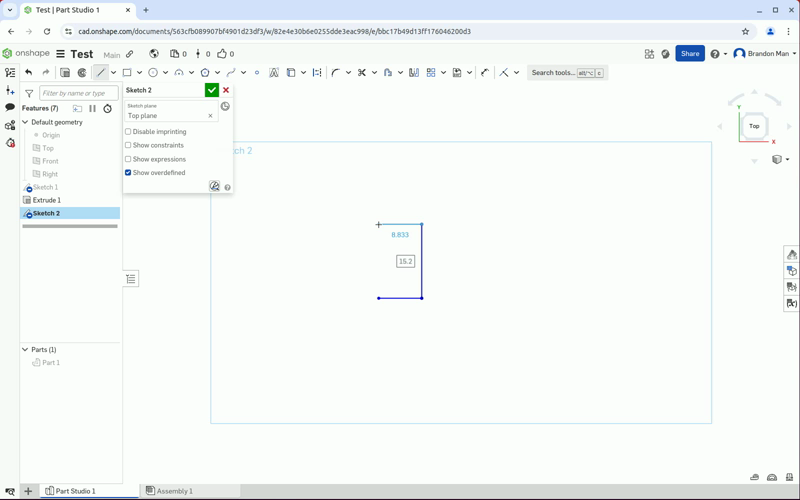
click(378, 224)
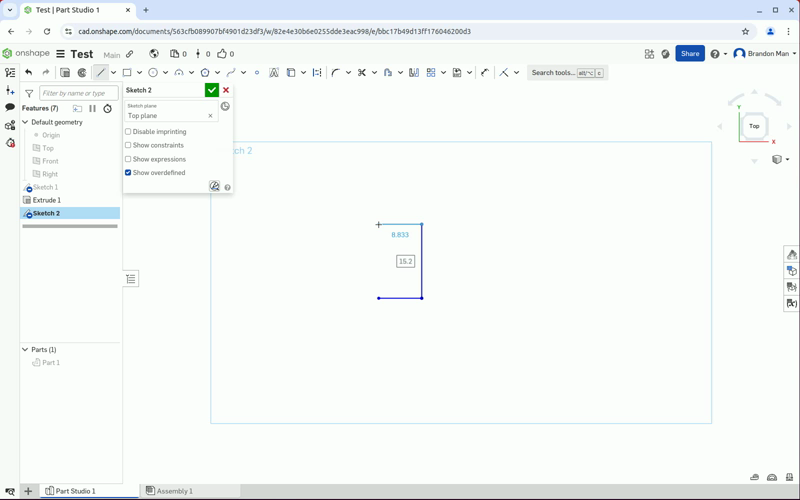
key_up(shift)
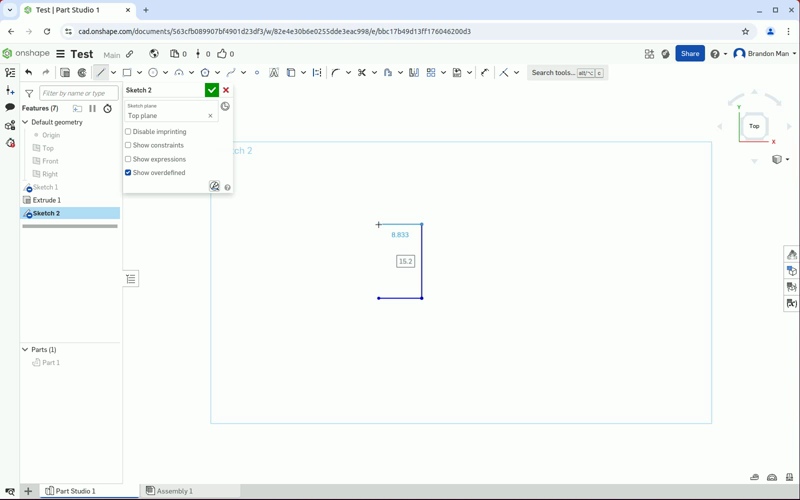
key_down(shift)
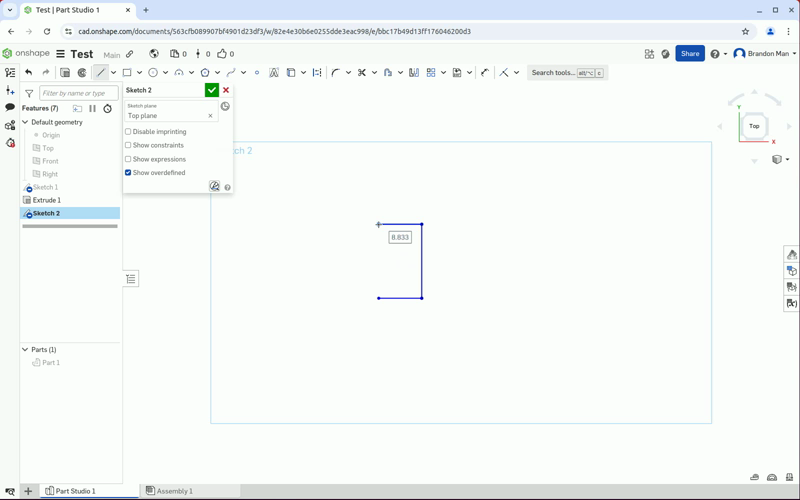
mouse_move(378, 298)
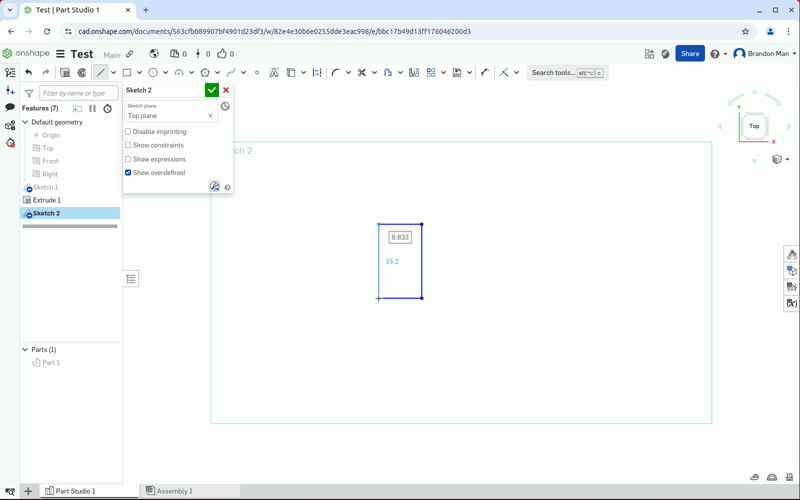
key_up(shift)
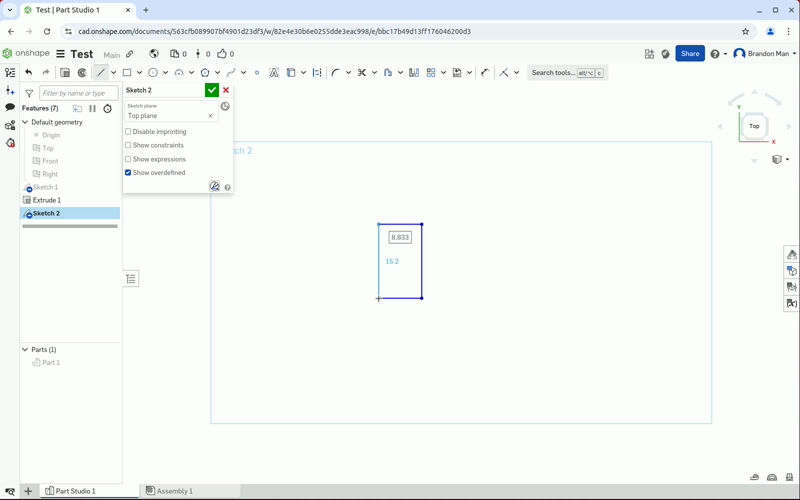
click(378, 298)
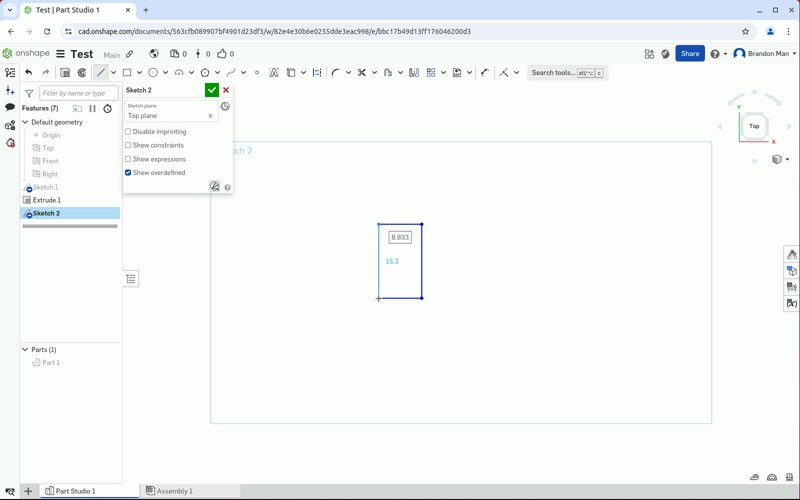
key(esc)
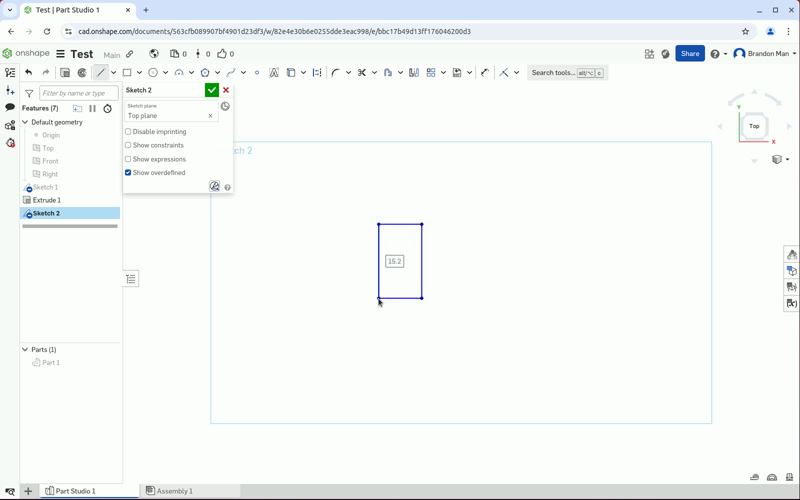
mouse_move(416, 287)
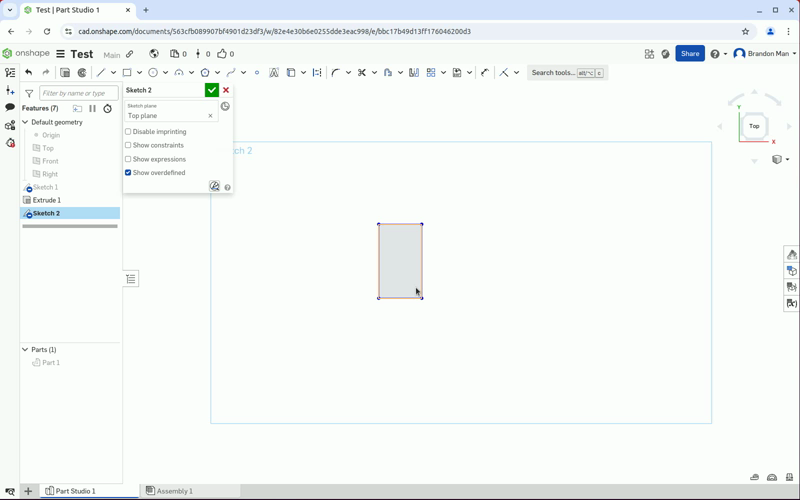
click(416, 287)
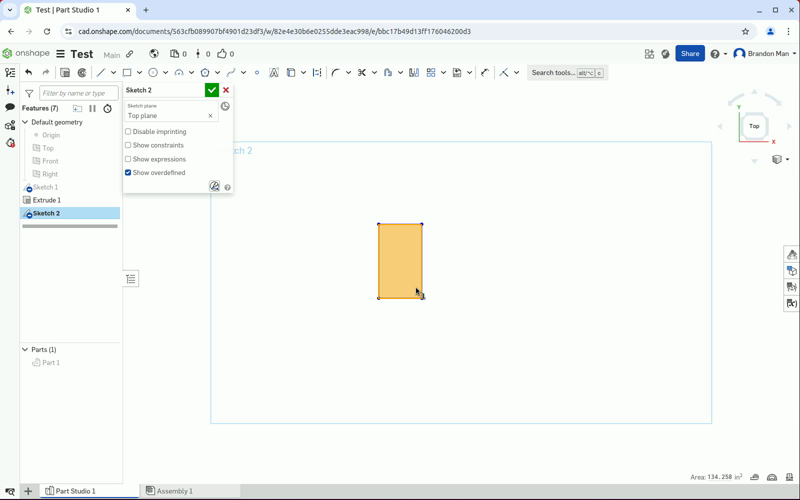
mouse_move(73, 352)
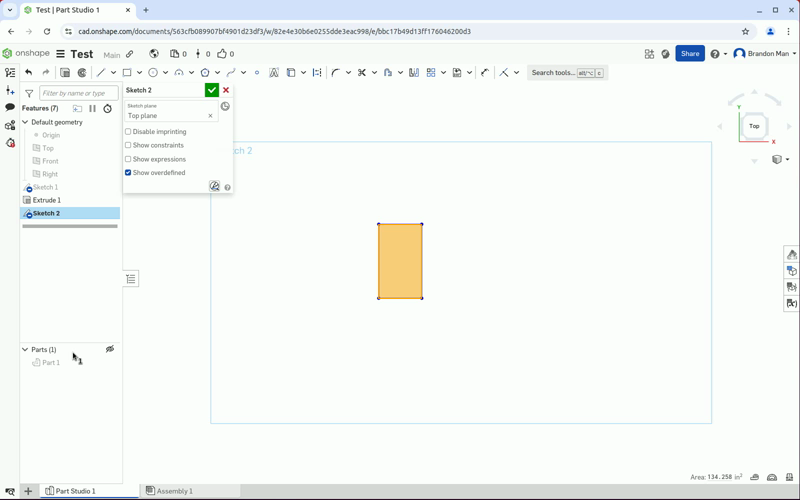
key(shift+y)
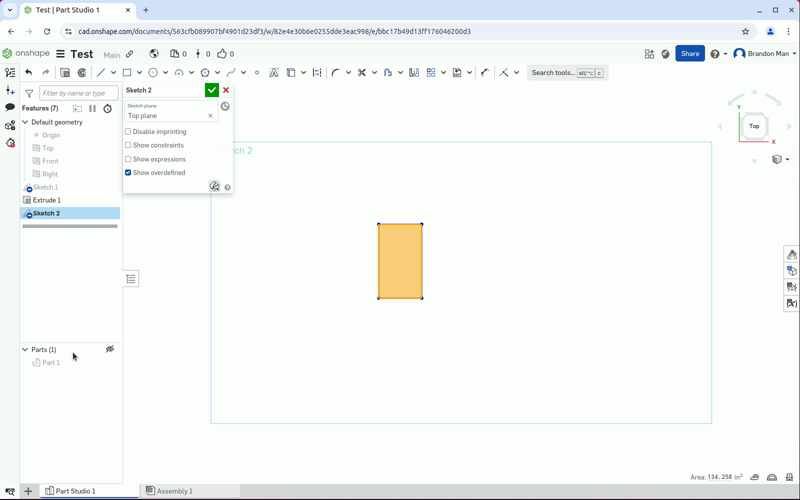
key(shift+e)
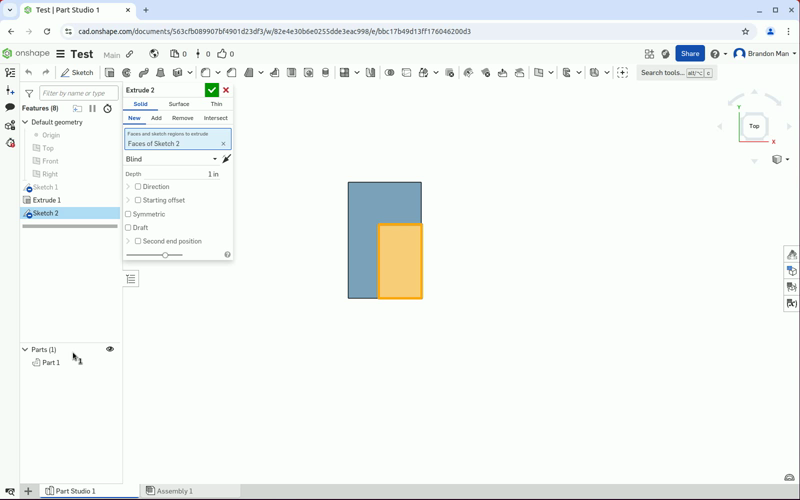
mouse_move(143, 106)
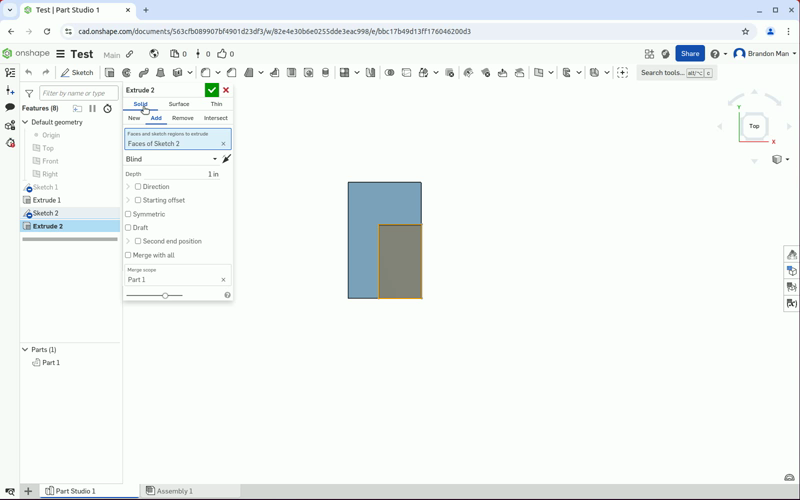
click(143, 106)
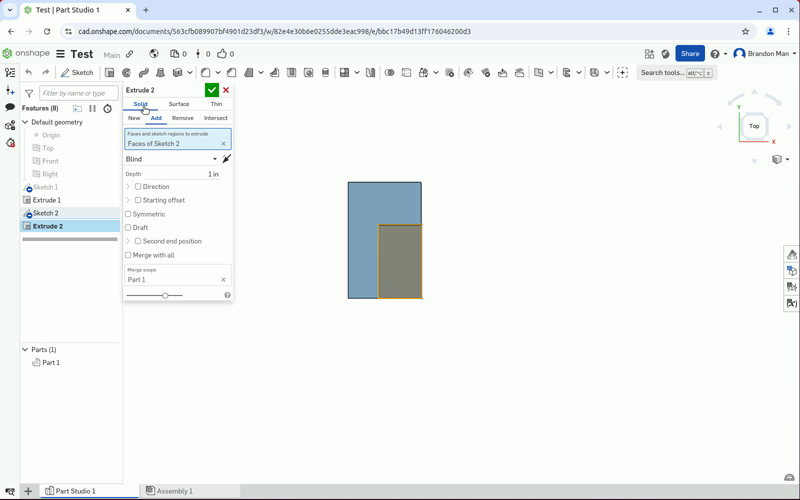
mouse_move(137, 120)
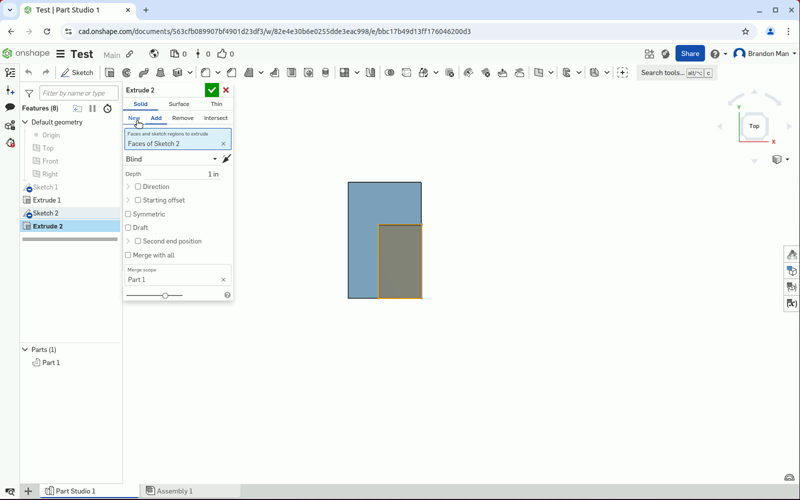
click(137, 120)
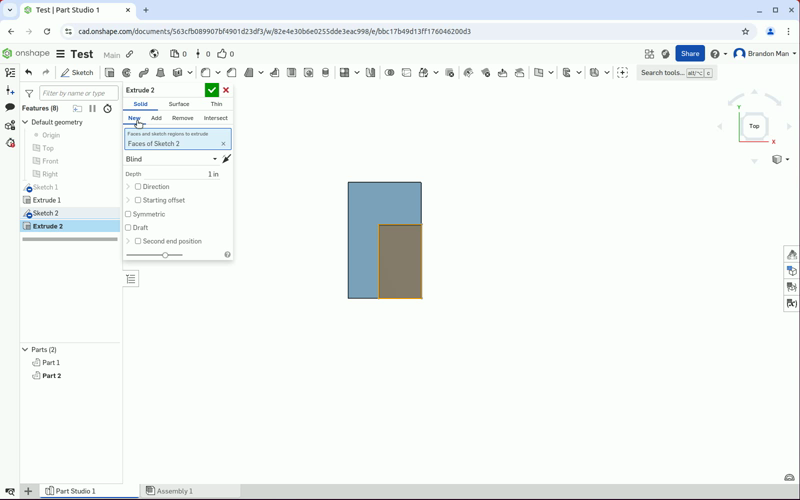
key(tab, 4)
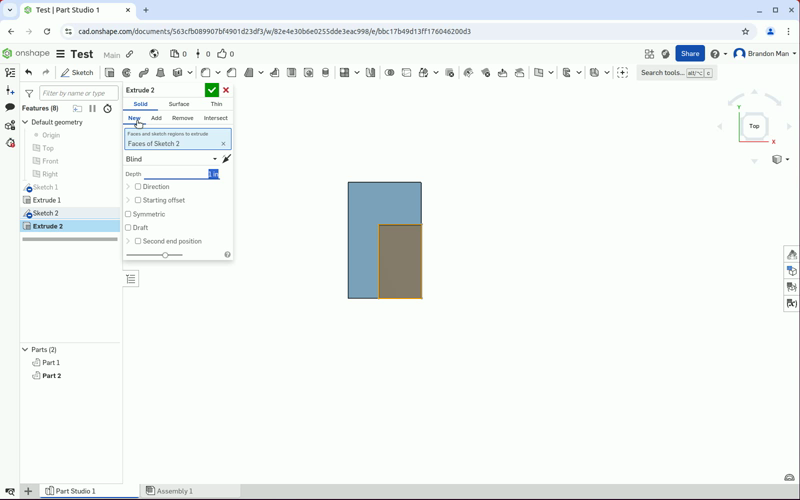
text(10.351)
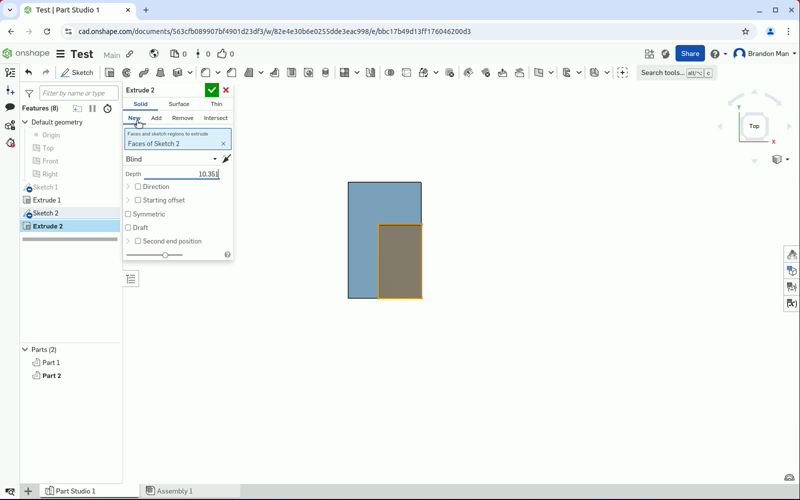
key(enter)
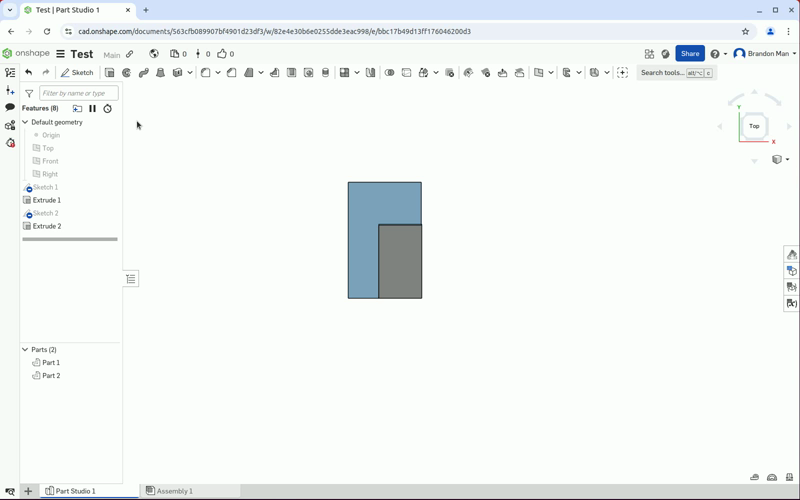
key(shift+h)
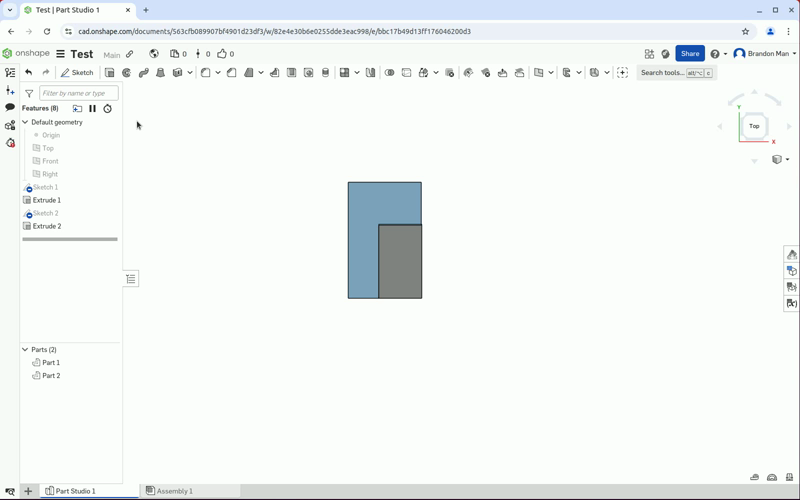
key(shift+h)
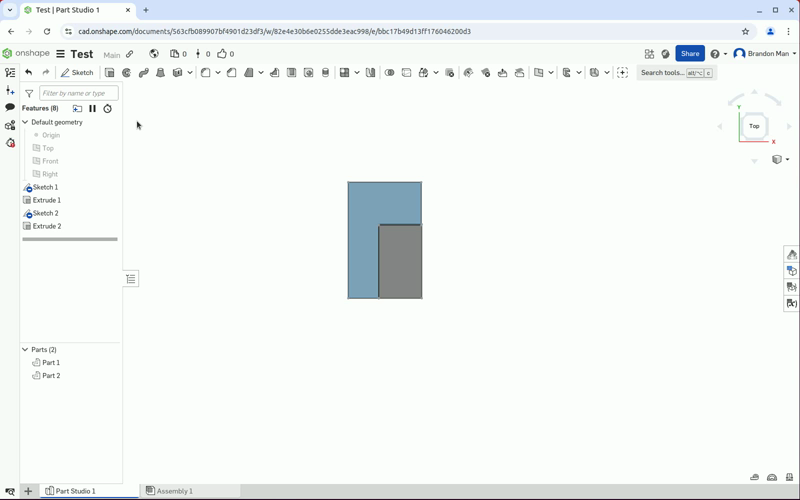
key(shift+7)
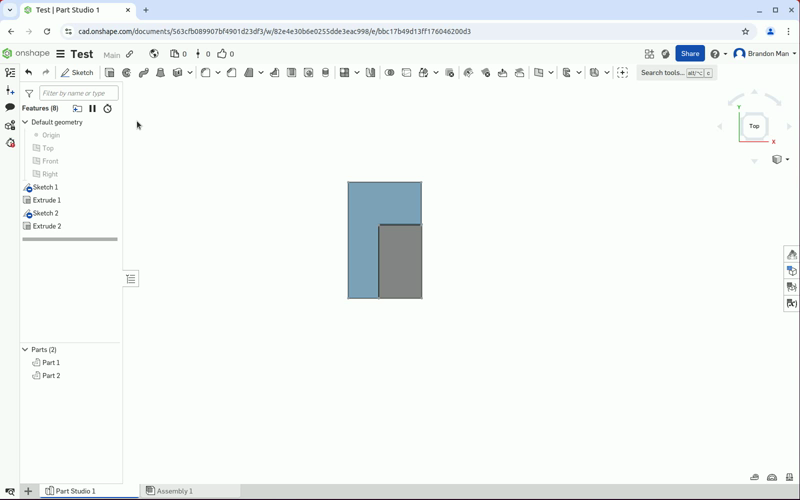
key(up, 3)
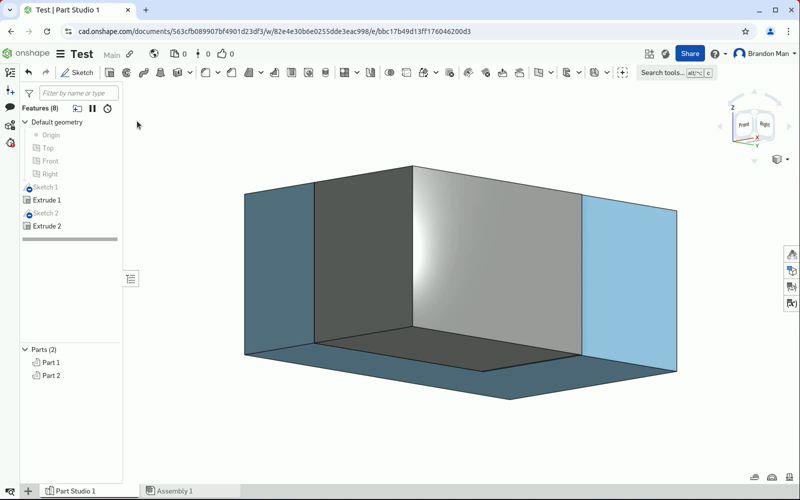
key(left, 3)
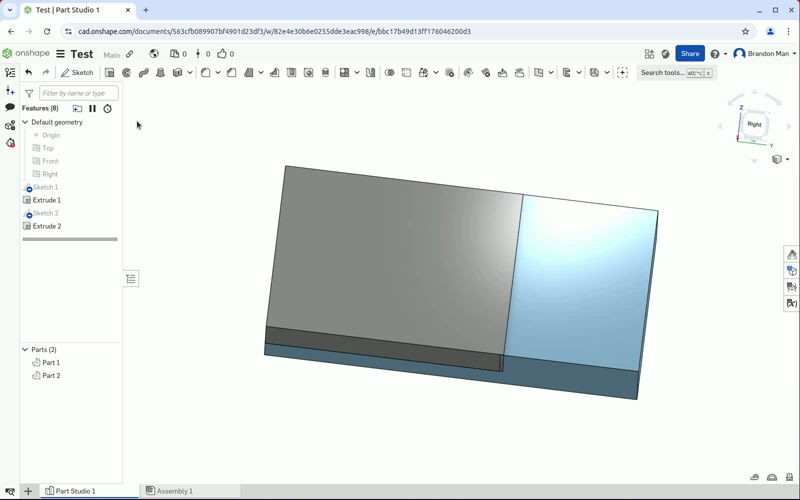
key(right, 3)
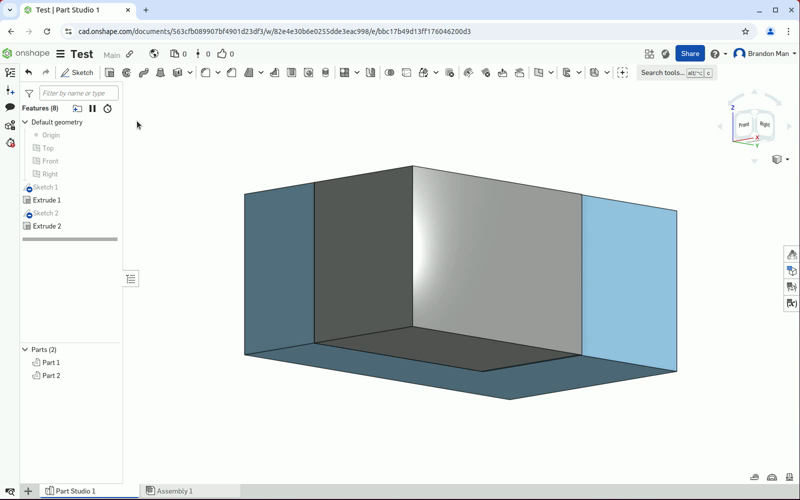
key(down, 3)
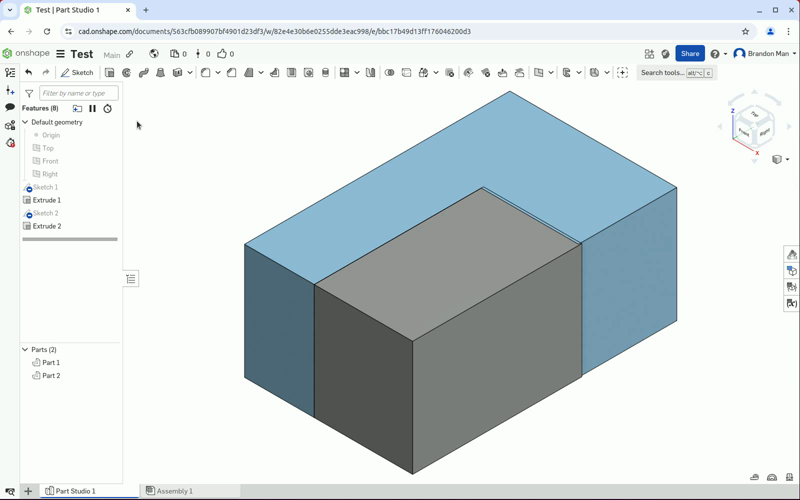
mouse_move(73, 189)
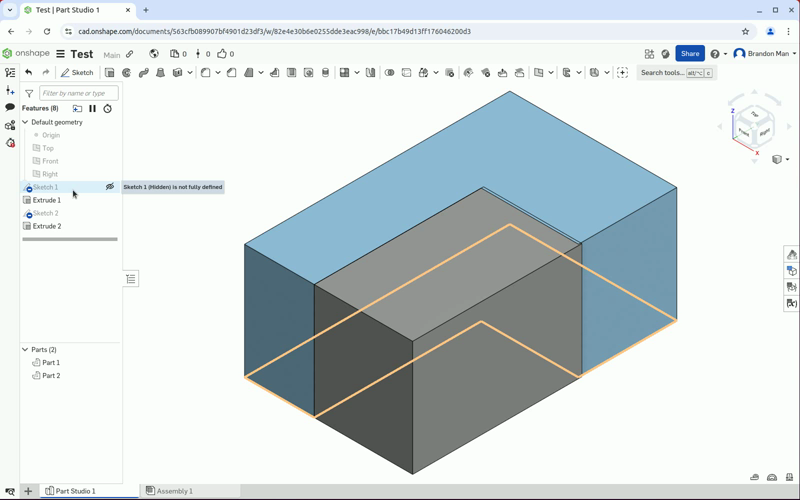
click(73, 189)